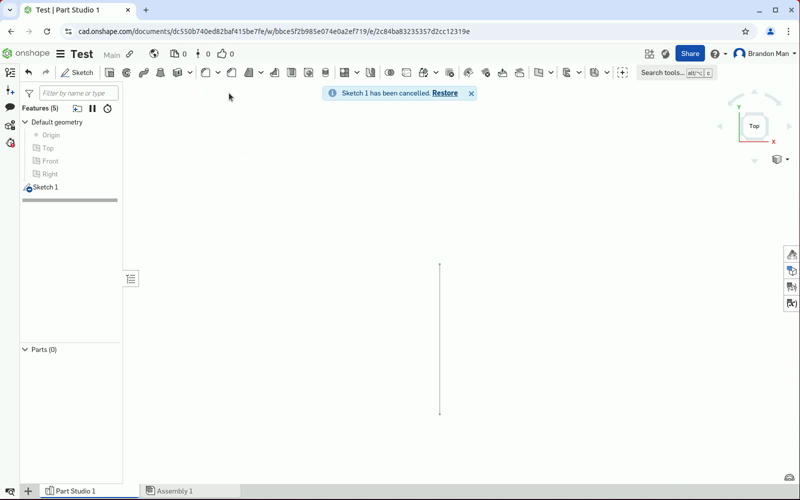
key(shift+h)
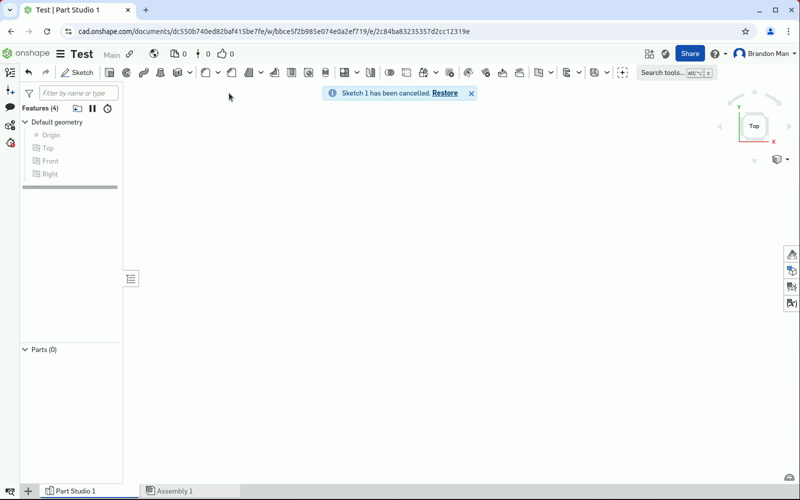
key(shift+s)
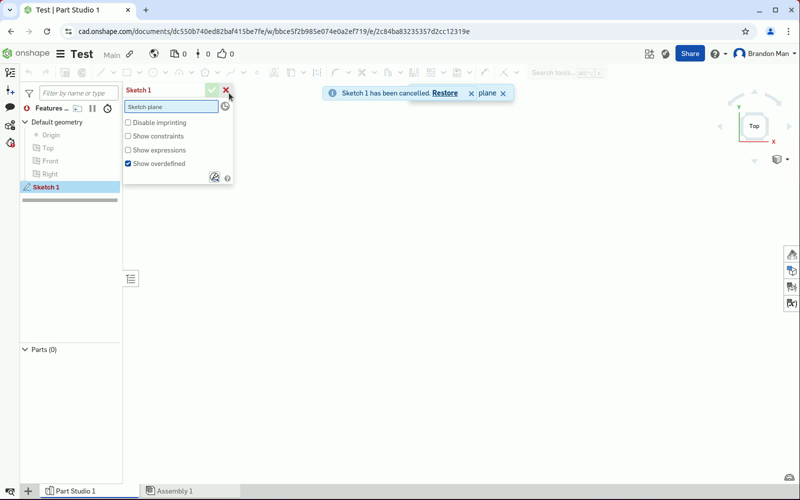
mouse_move(73, 150)
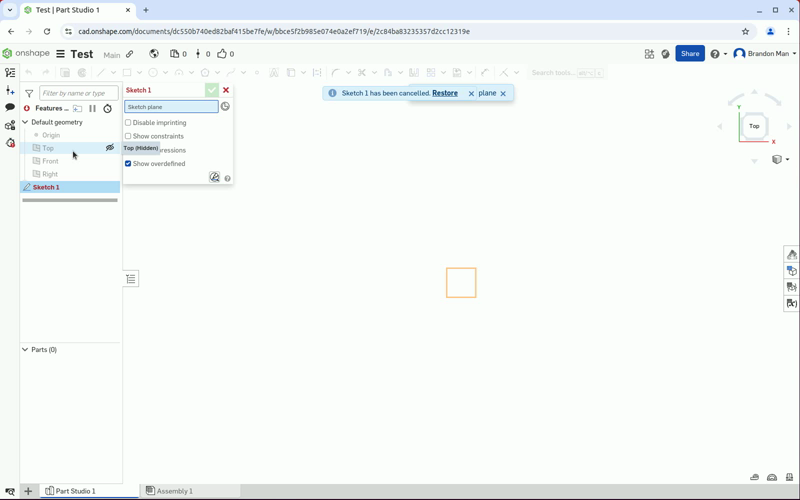
click(73, 150)
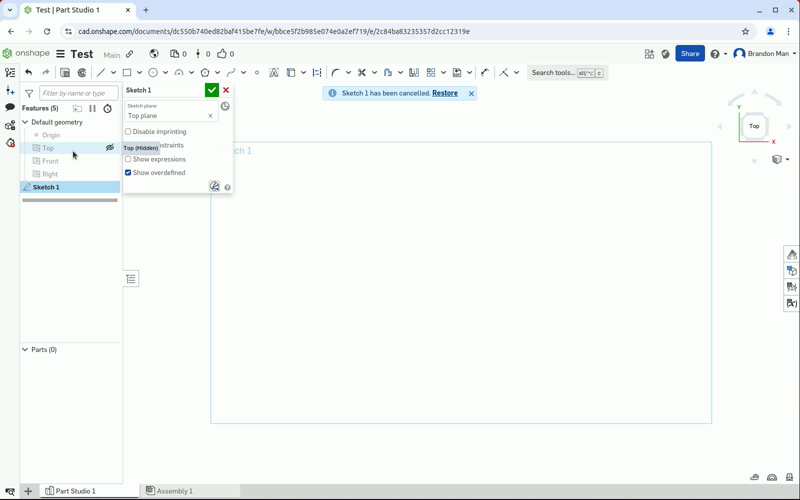
mouse_move(73, 352)
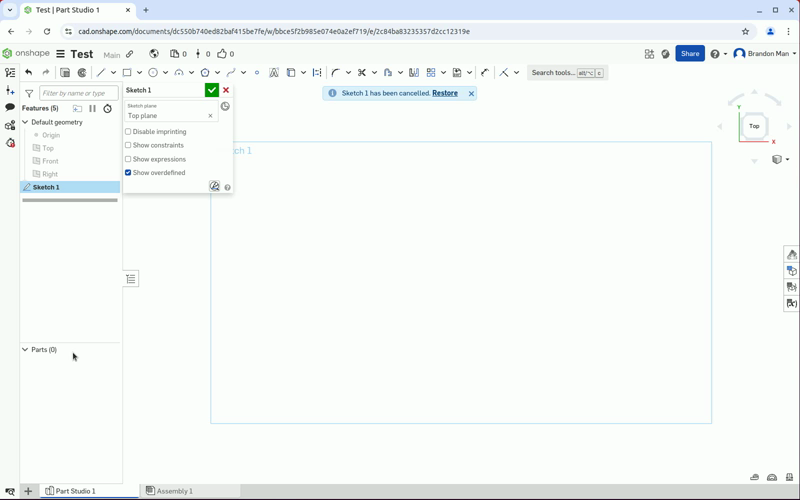
key(y)
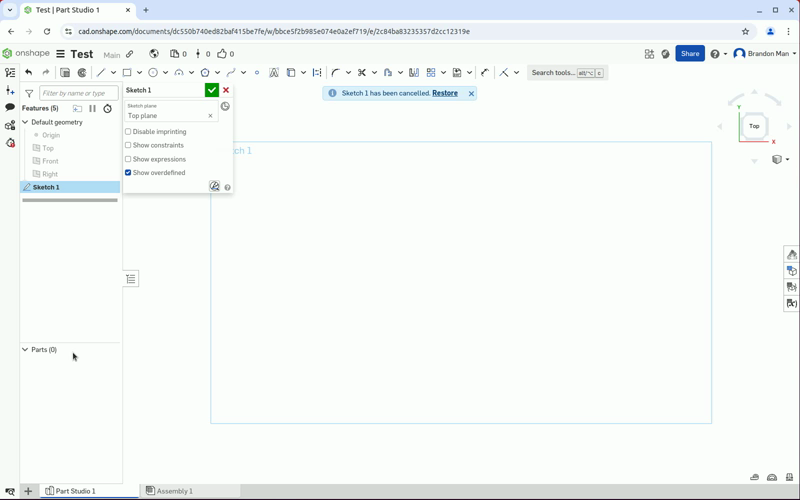
key(l)
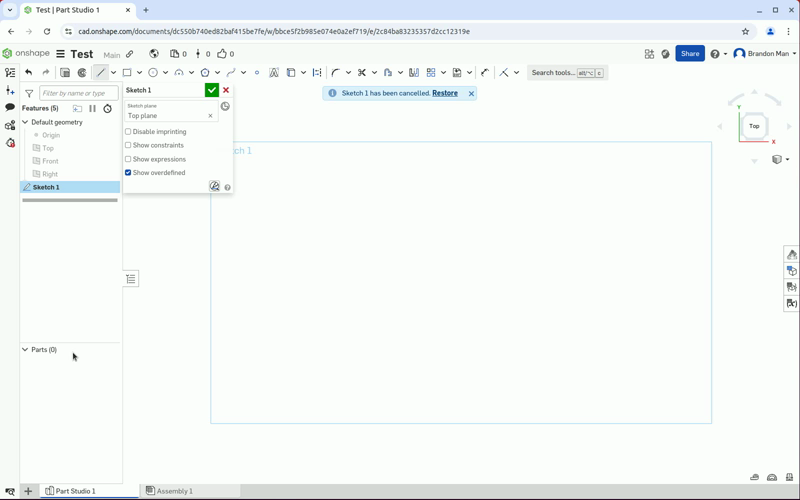
key_down(shift)
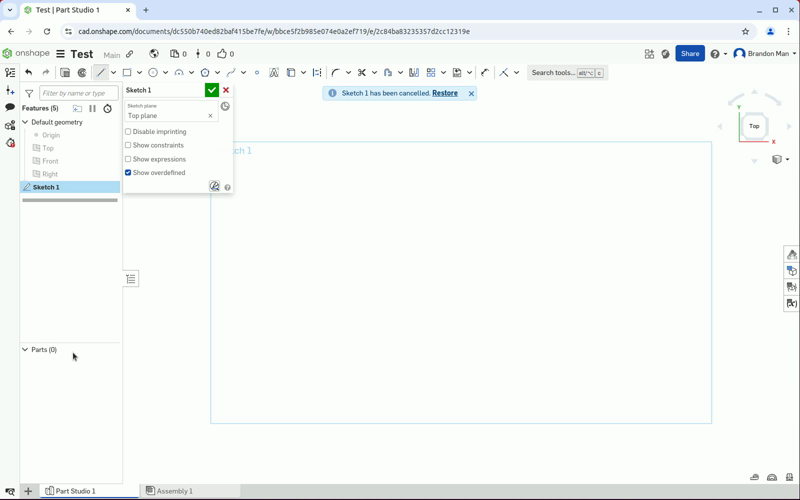
mouse_move(391, 326)
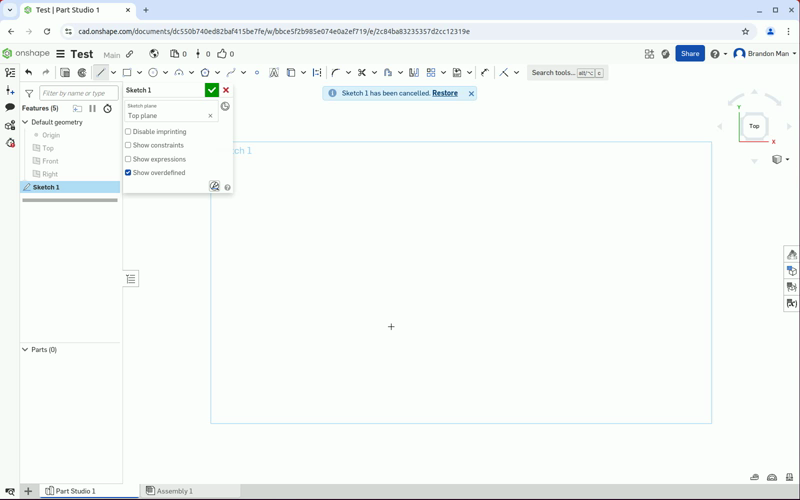
click(391, 326)
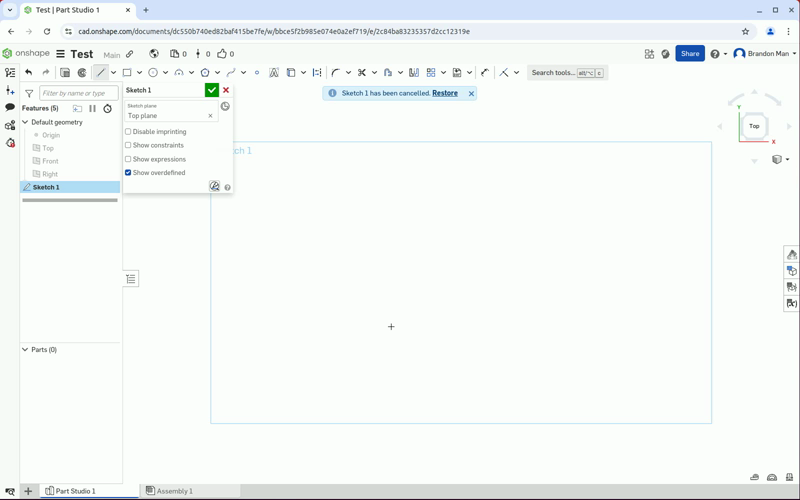
key_up(shift)
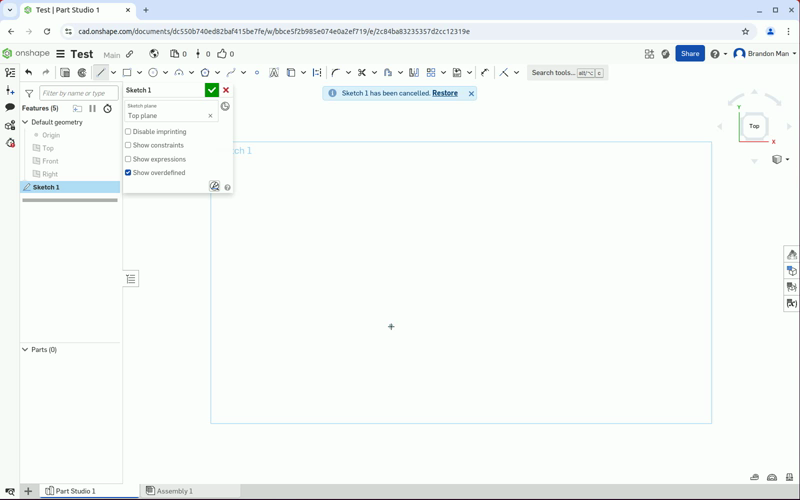
key_down(shift)
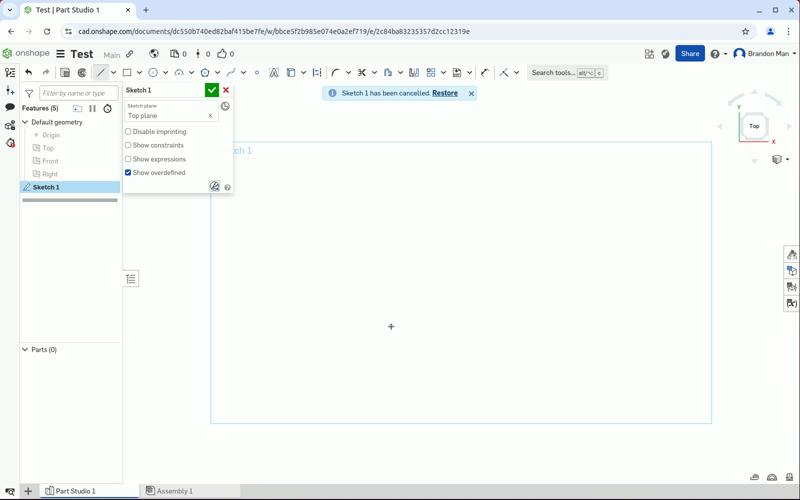
mouse_move(529, 324)
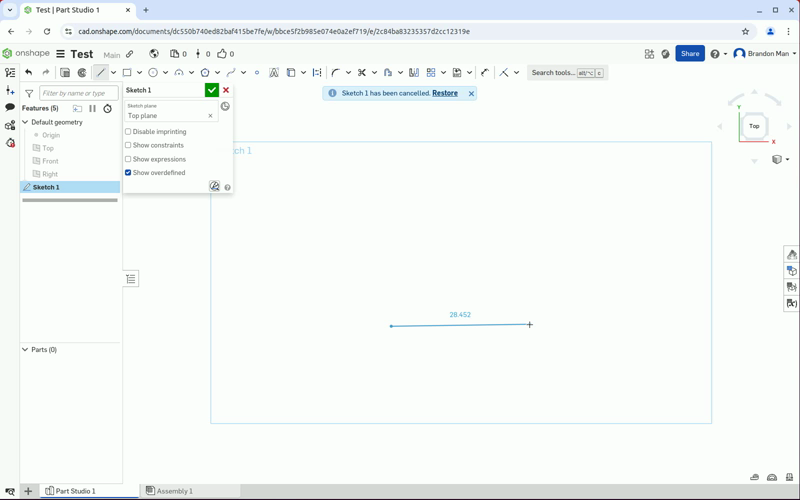
click(529, 324)
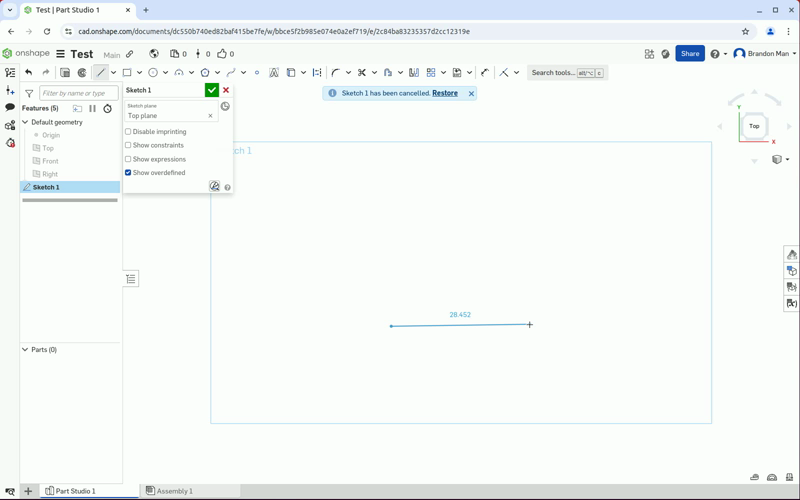
key_up(shift)
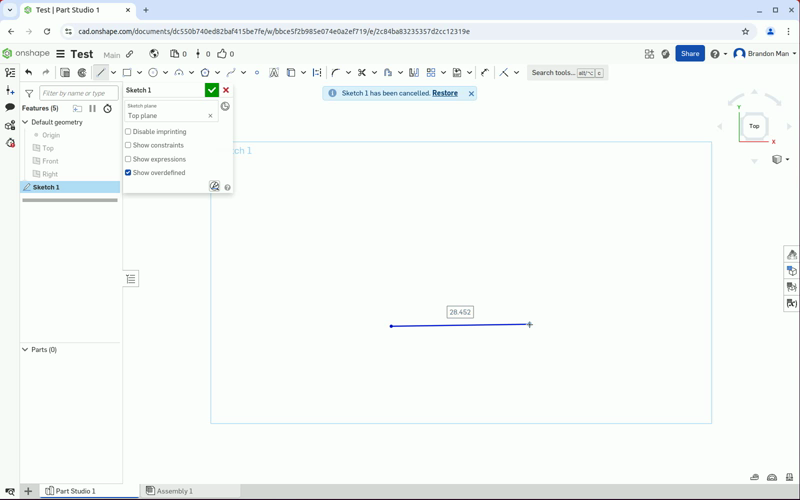
key(esc)
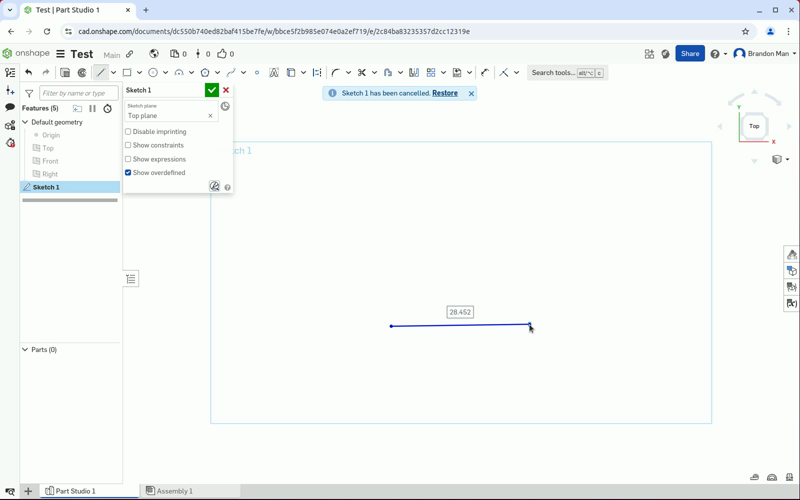
key(a)
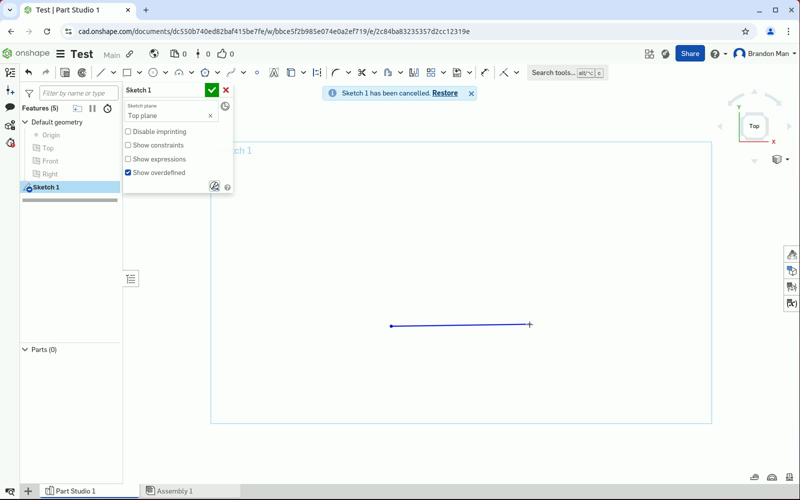
mouse_move(529, 324)
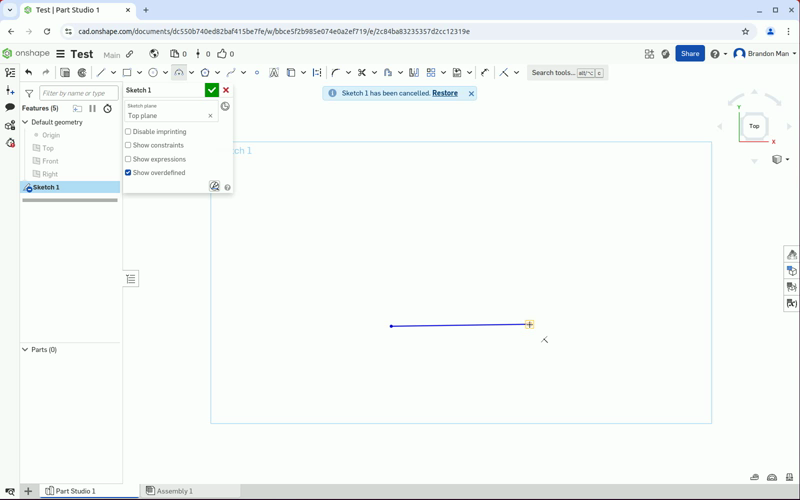
click(529, 324)
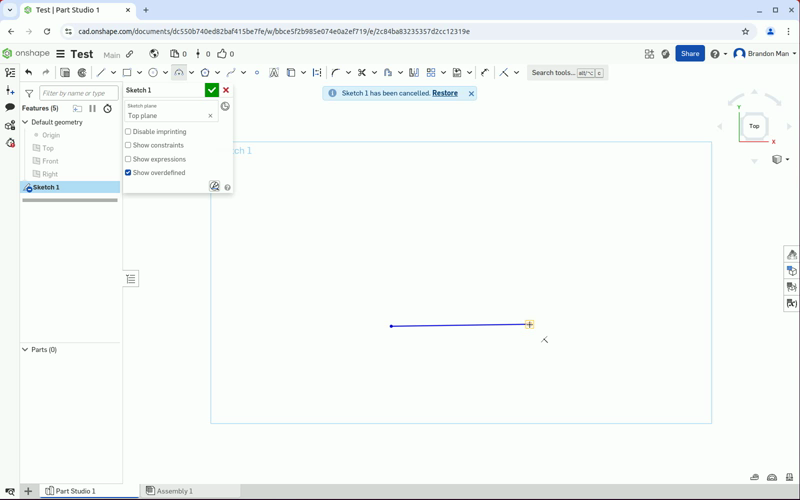
key_down(shift)
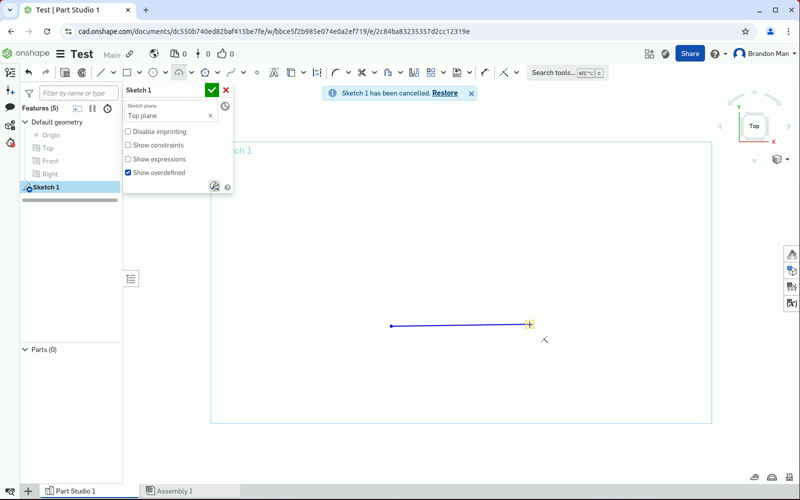
mouse_move(529, 241)
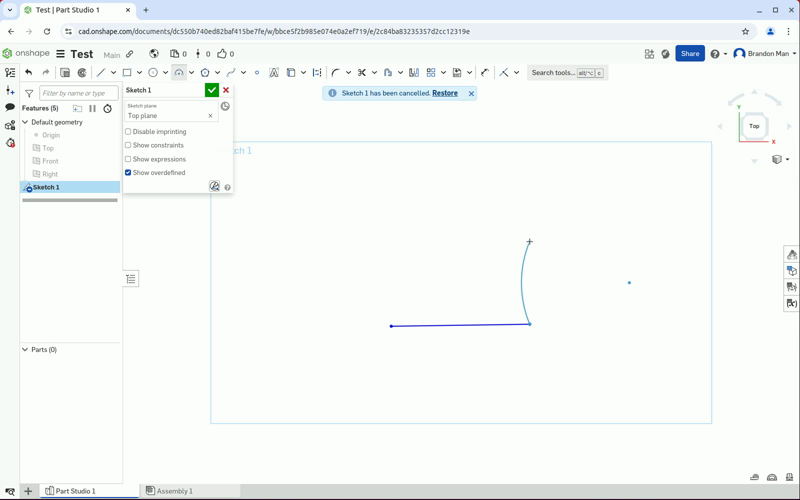
click(529, 241)
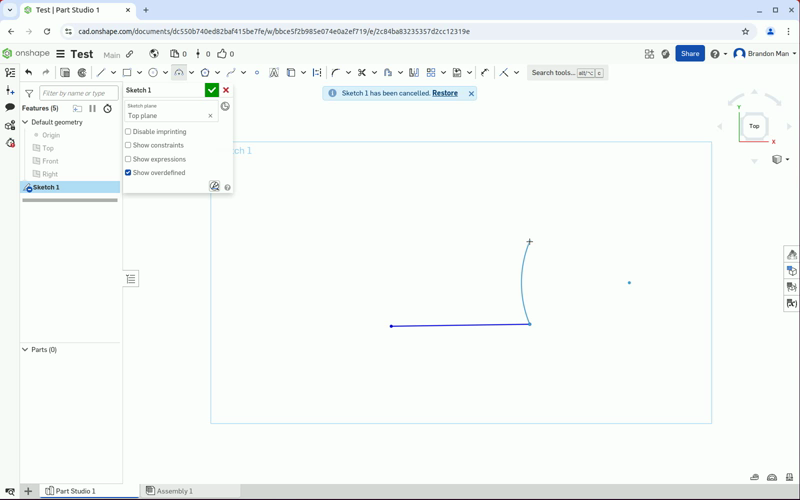
mouse_move(570, 282)
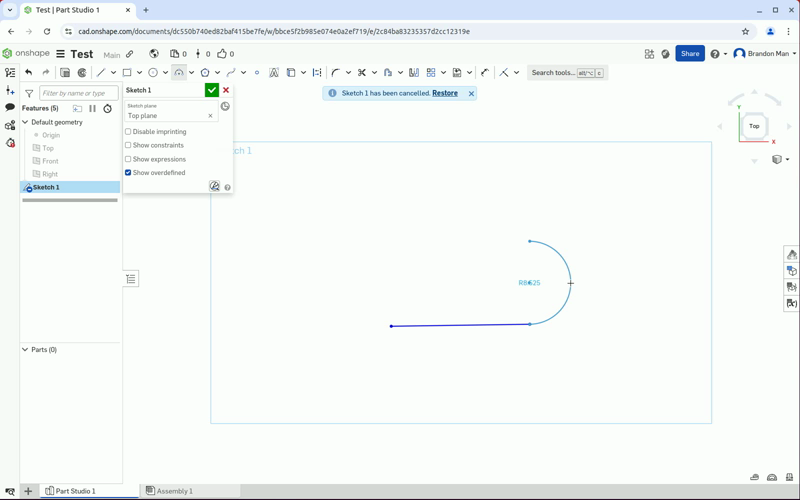
click(570, 282)
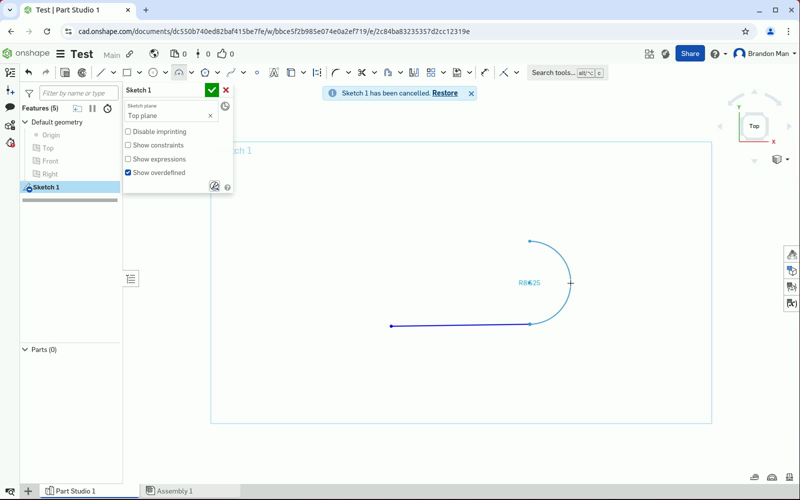
key_up(shift)
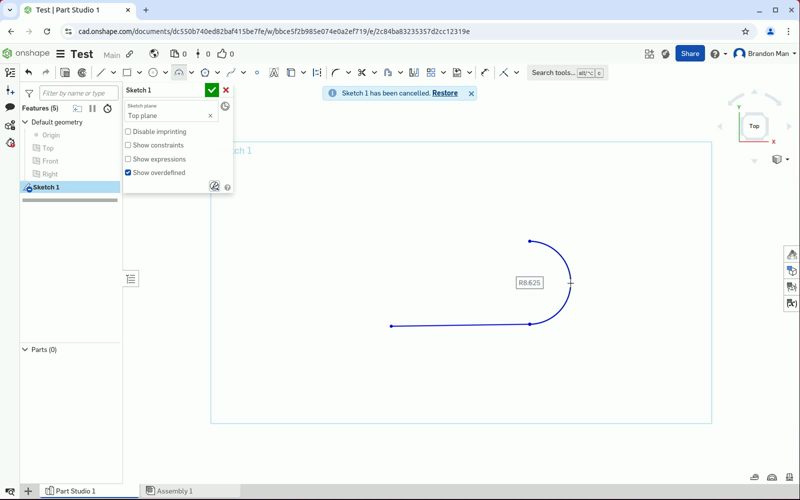
key(esc)
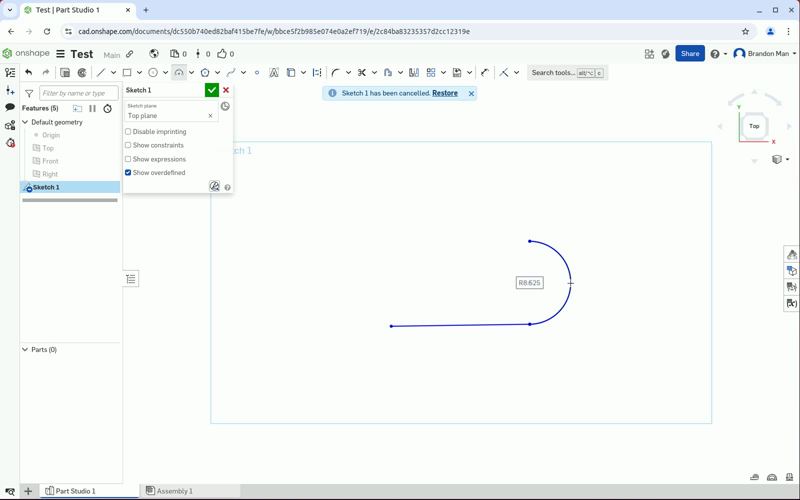
key(l)
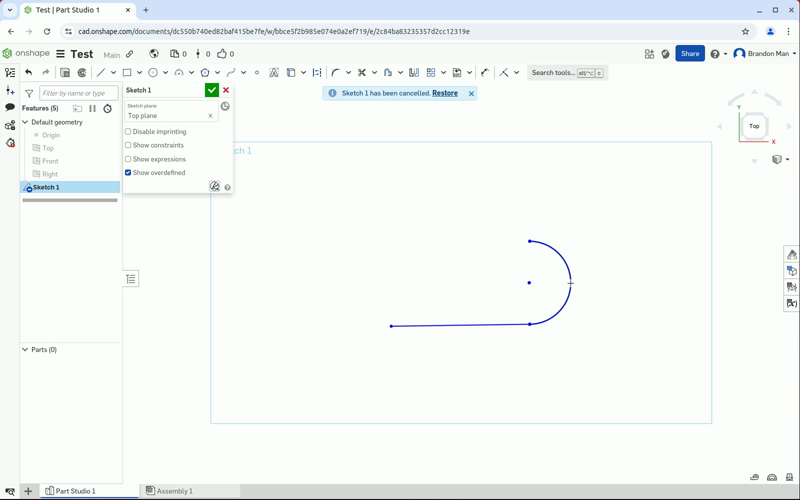
mouse_move(529, 241)
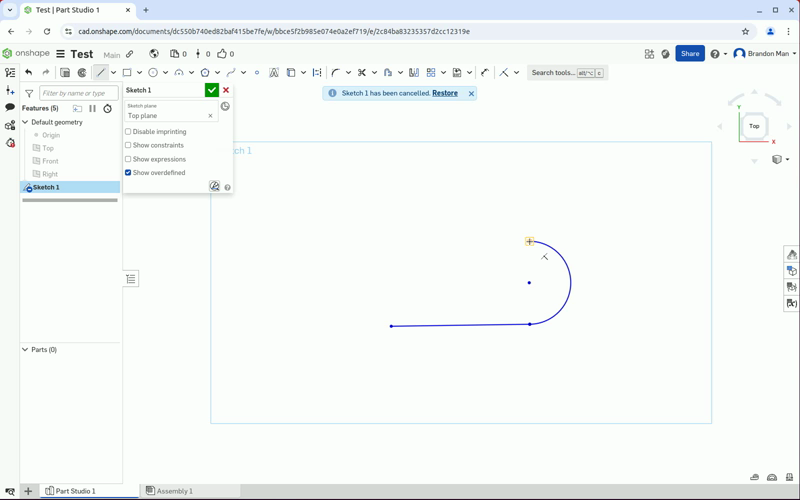
click(529, 241)
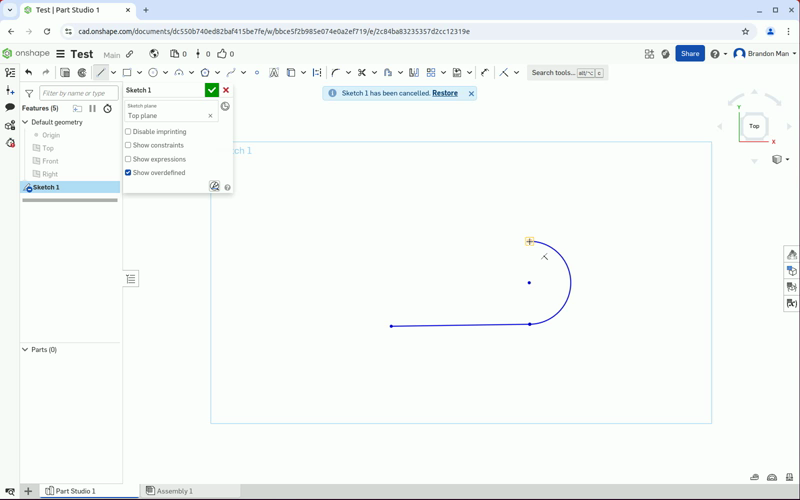
key_down(shift)
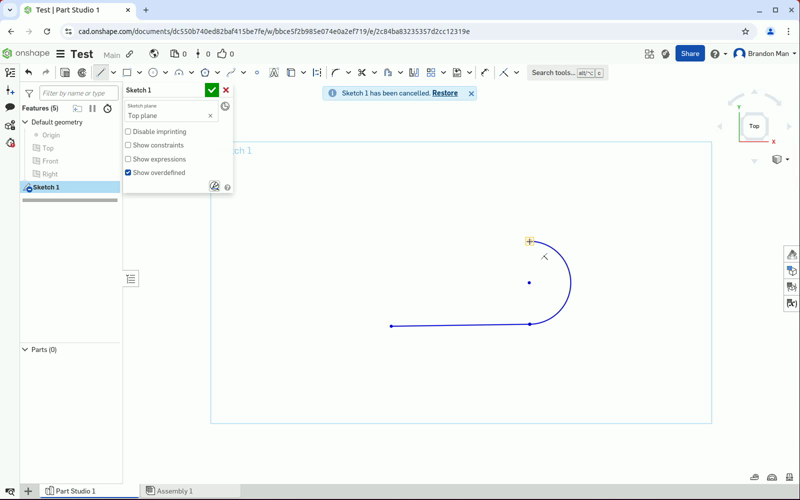
mouse_move(391, 241)
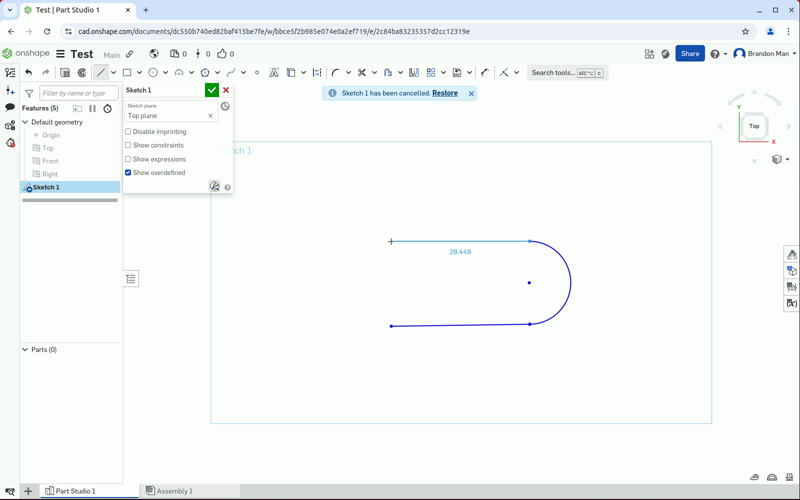
click(391, 241)
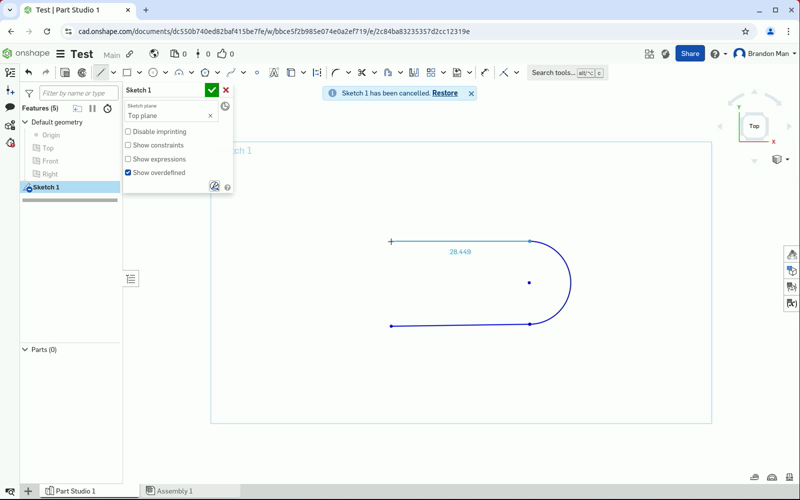
key_up(shift)
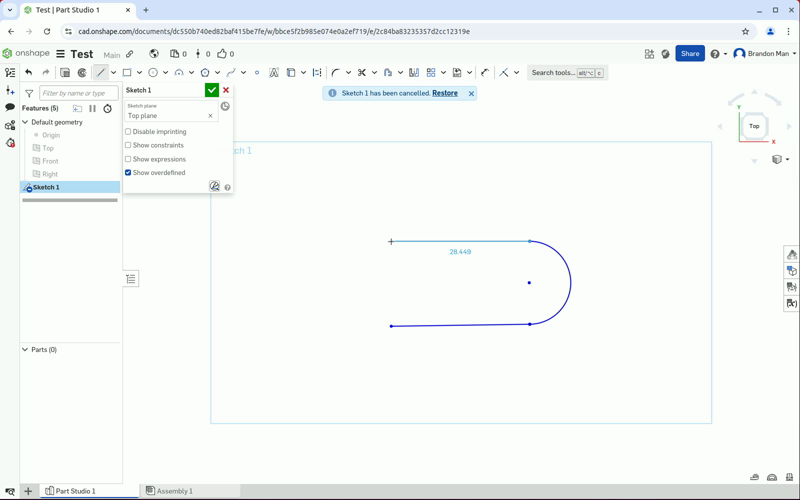
key(esc)
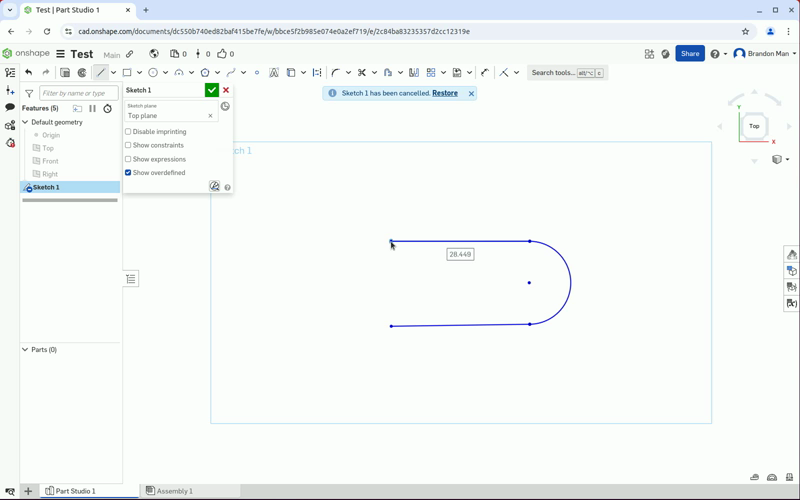
key(a)
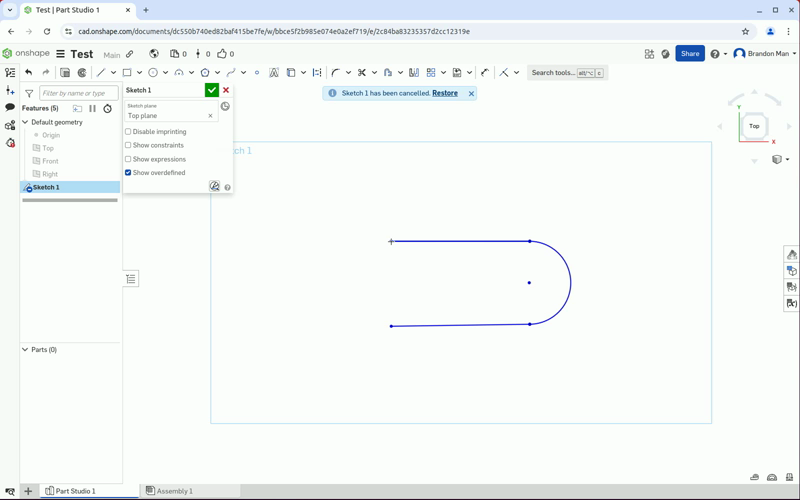
mouse_move(391, 241)
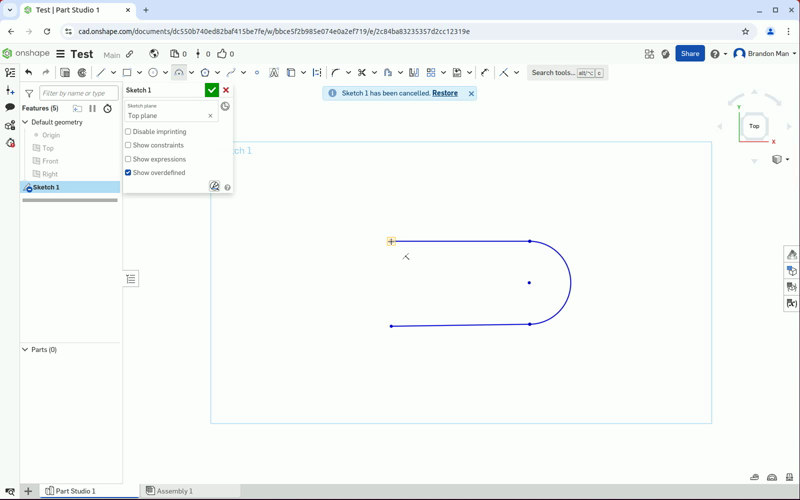
click(391, 241)
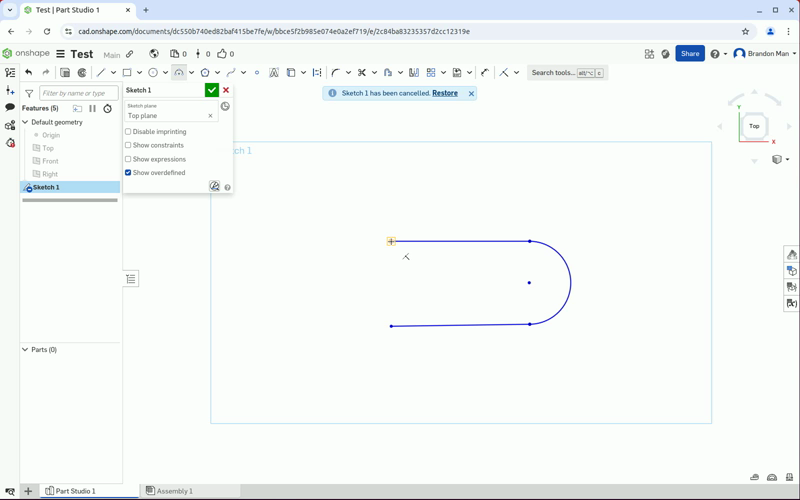
mouse_move(391, 326)
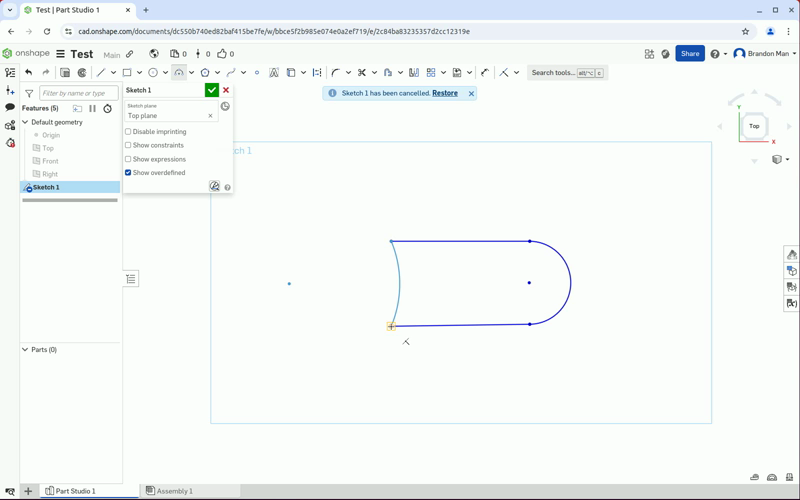
click(391, 326)
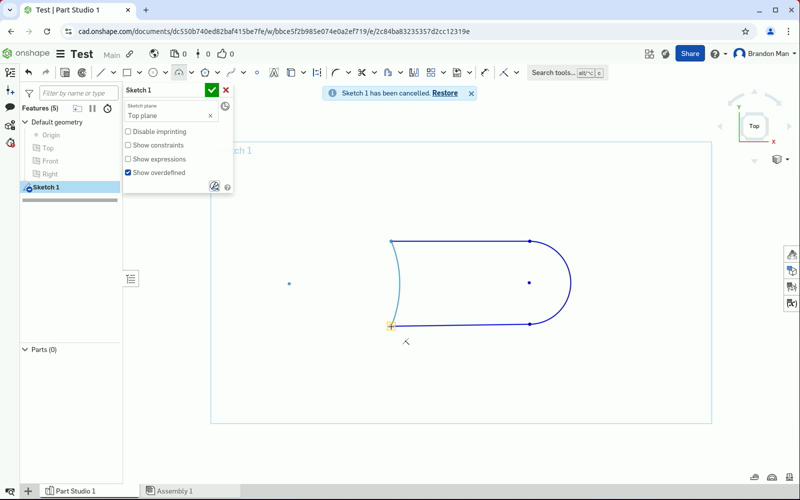
key_down(shift)
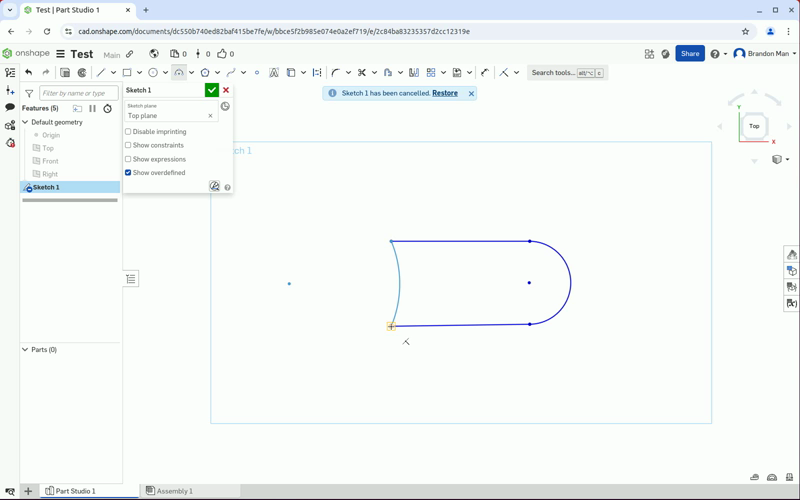
mouse_move(433, 283)
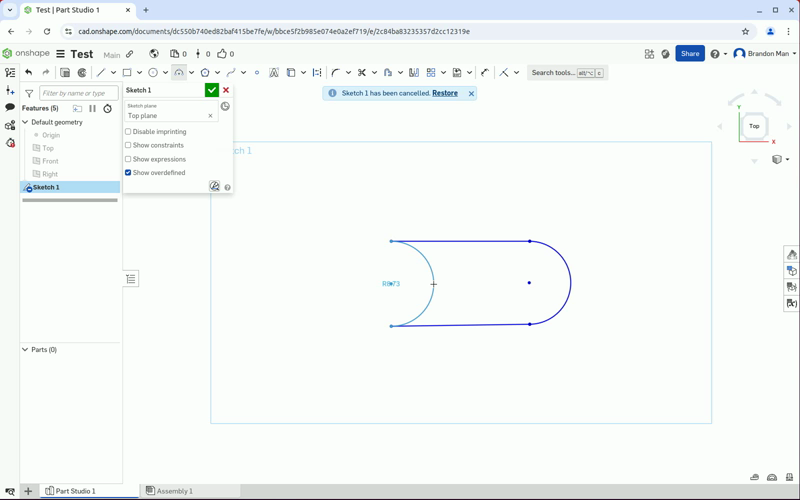
click(433, 283)
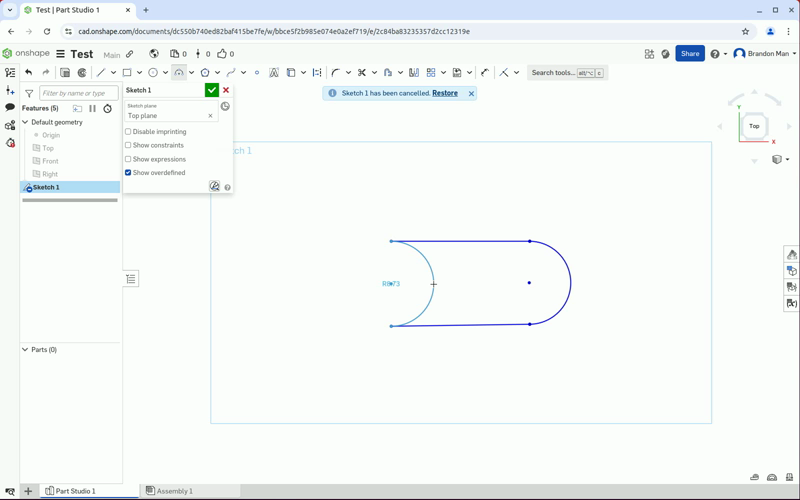
key_up(shift)
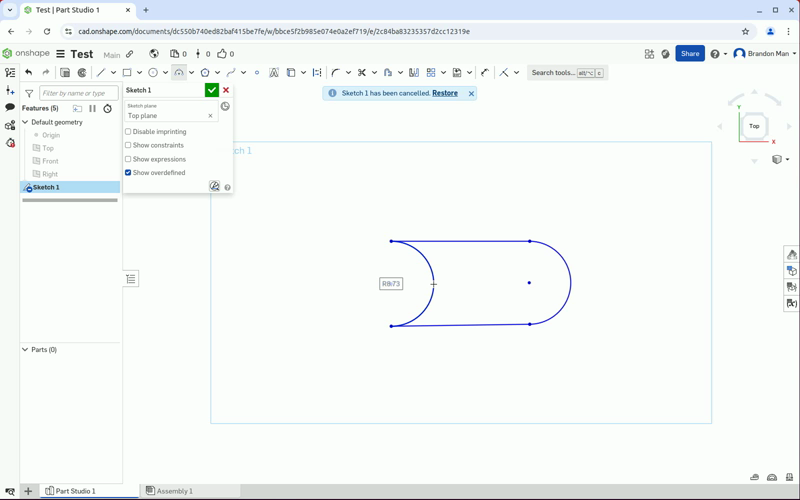
key(esc)
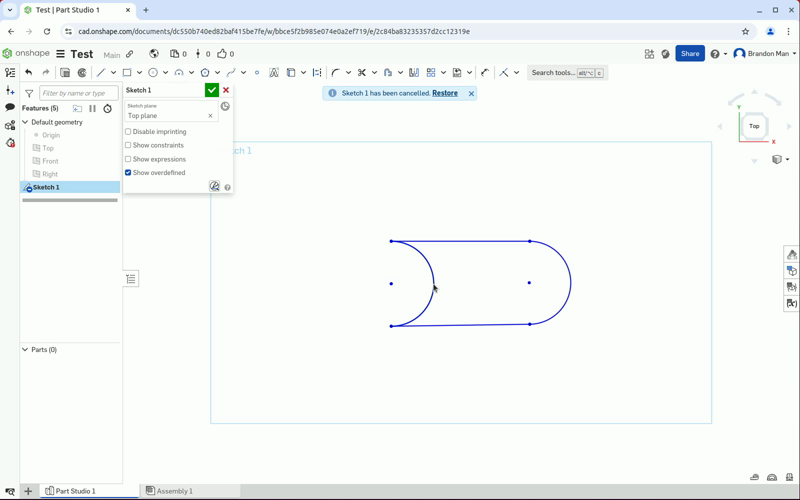
key(c)
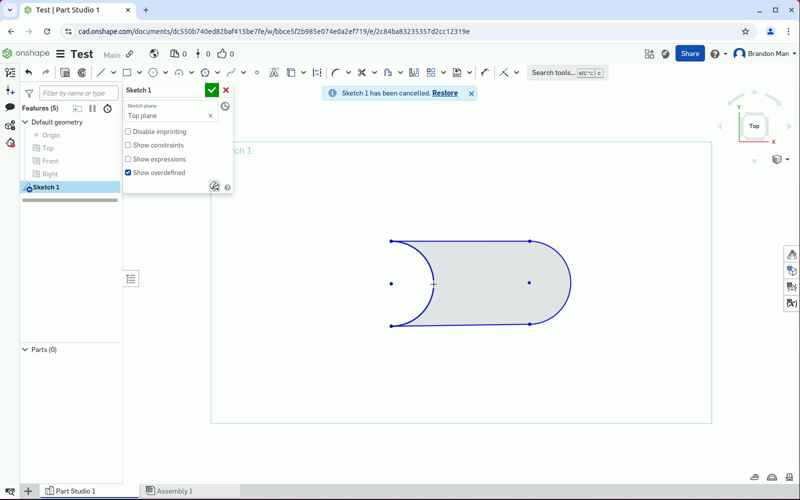
key_down(shift)
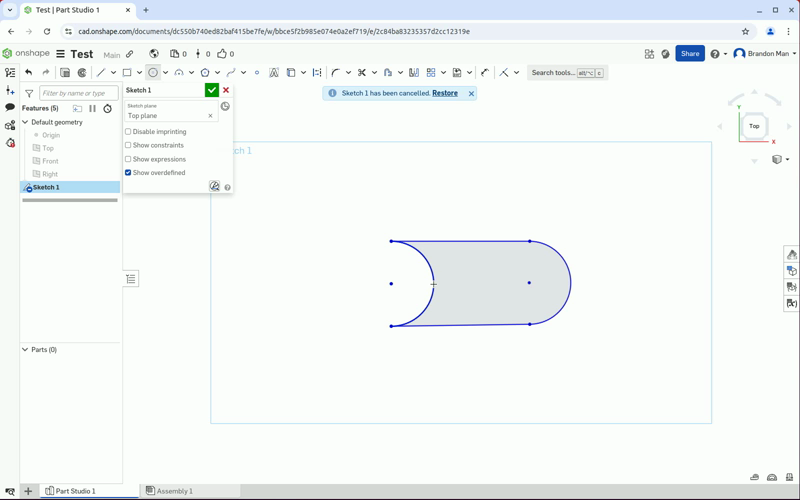
mouse_move(529, 282)
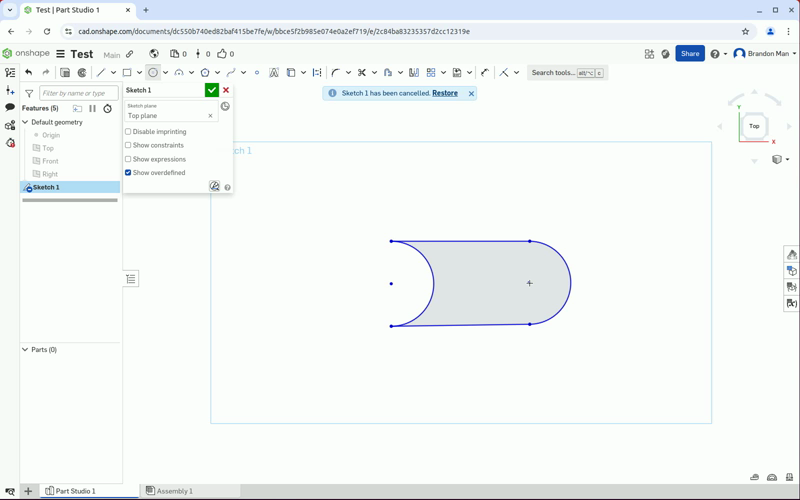
scroll(6)
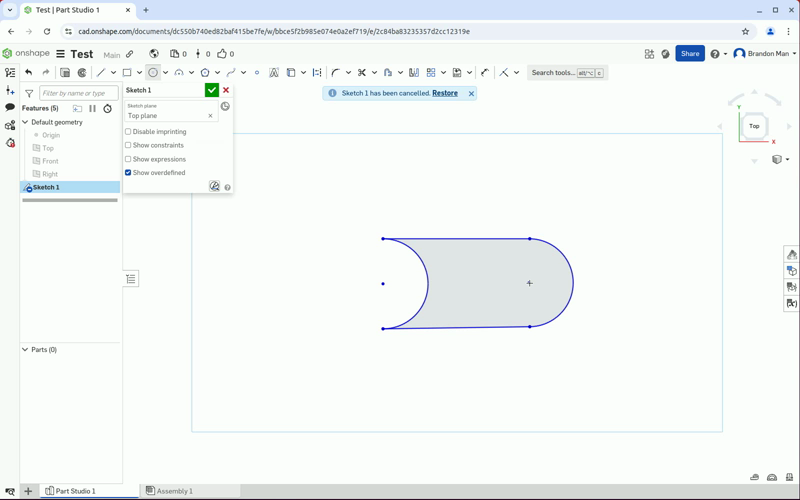
scroll(6)
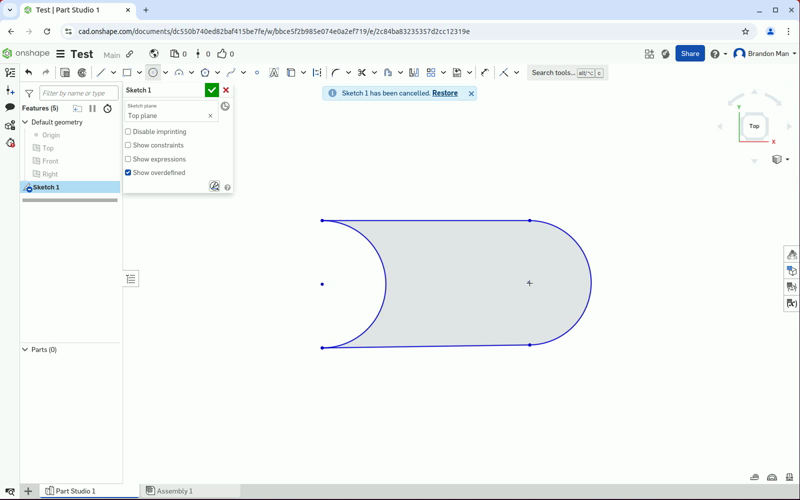
scroll(6)
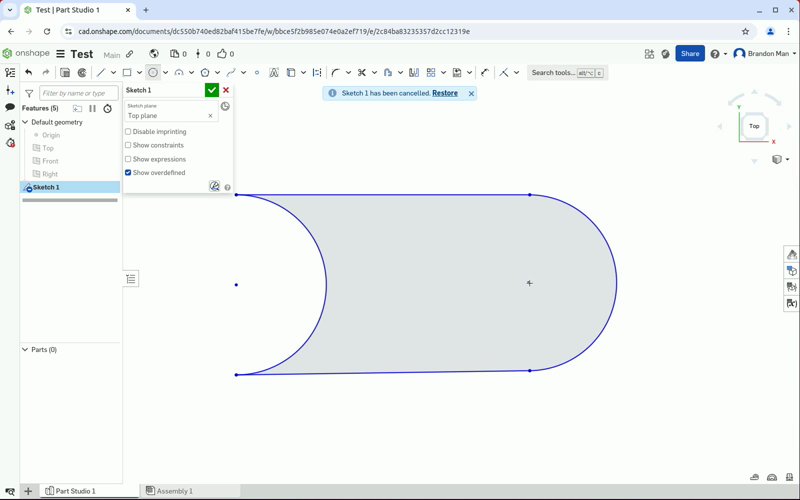
scroll(6)
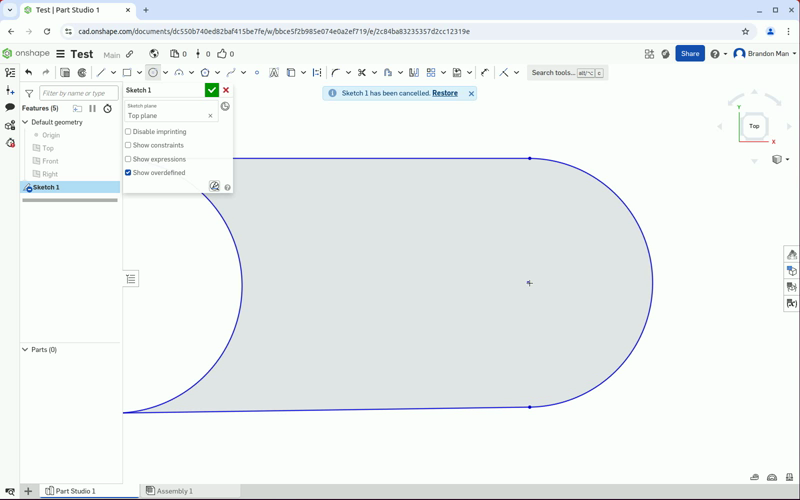
scroll(6)
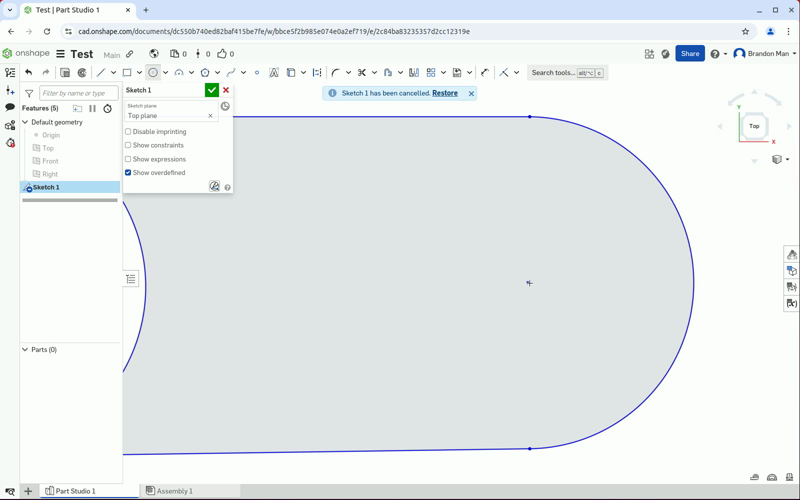
scroll(6)
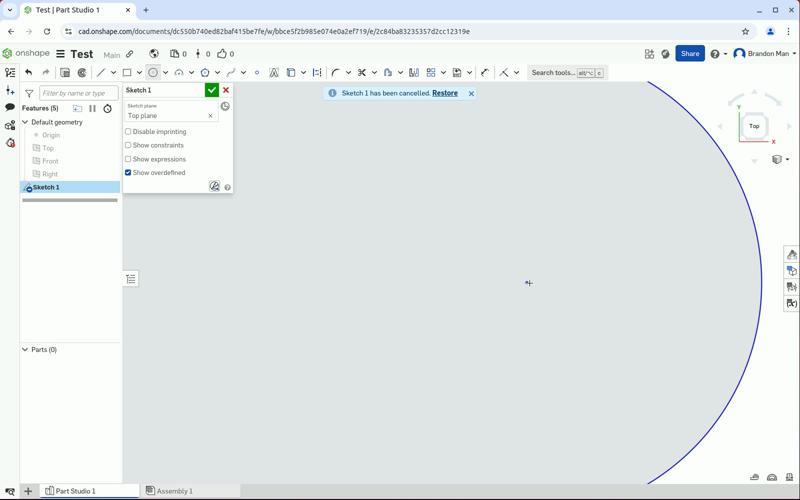
scroll(6)
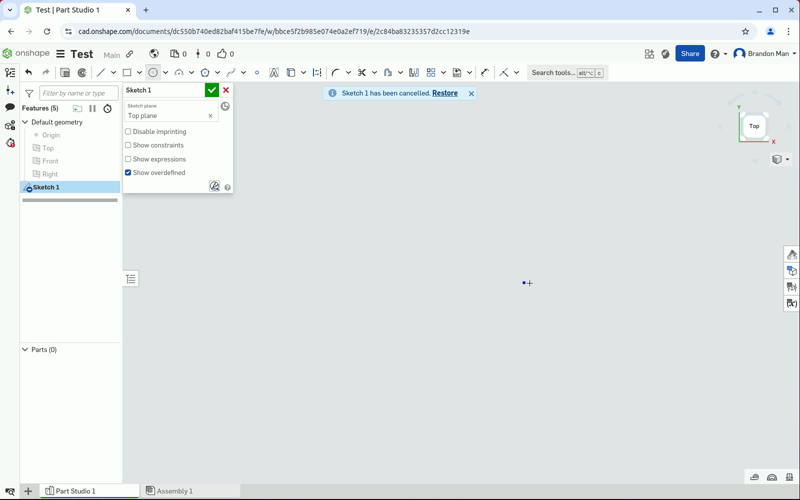
click(529, 282)
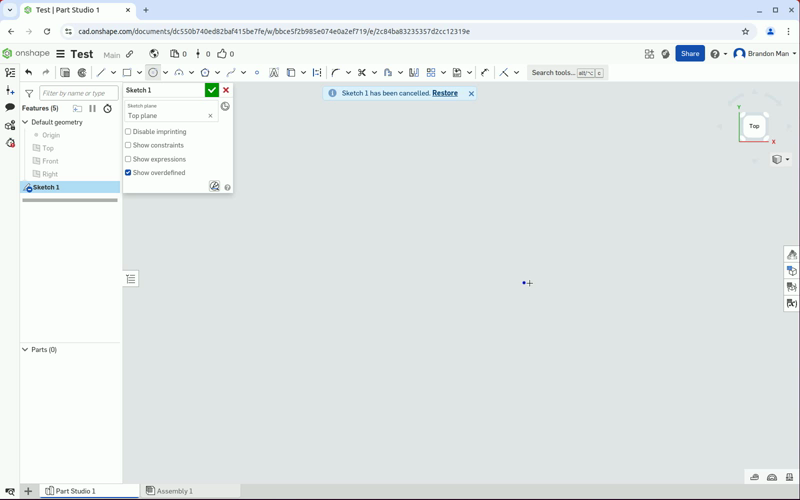
scroll(-6)
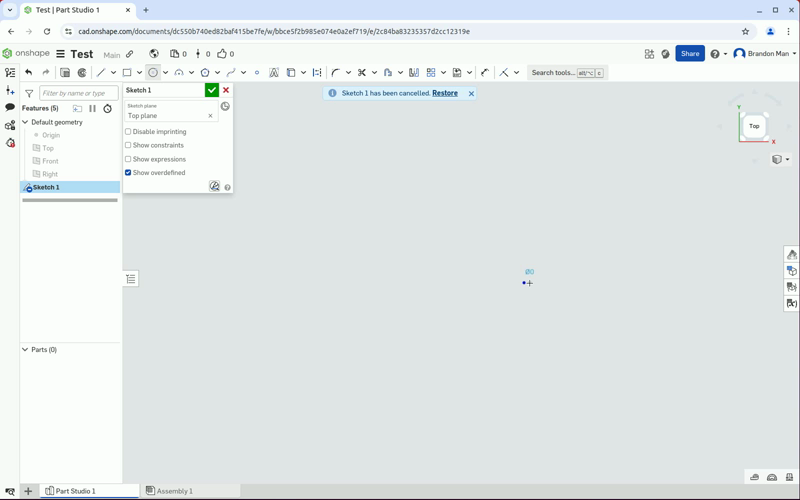
scroll(-6)
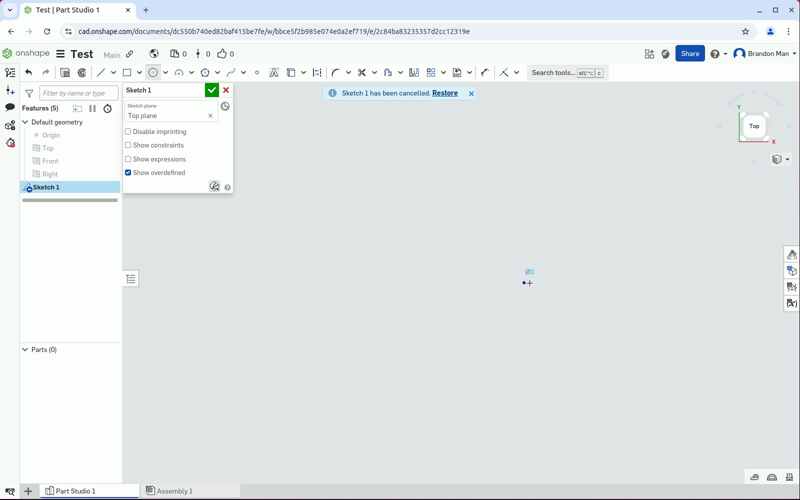
scroll(-6)
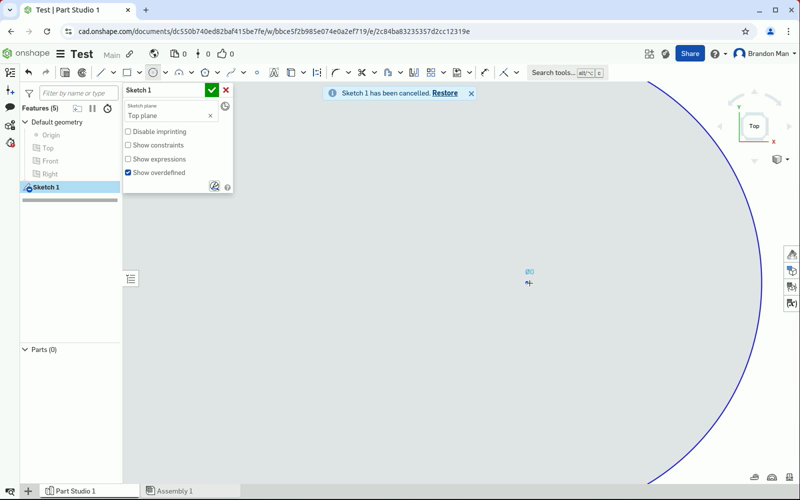
scroll(-6)
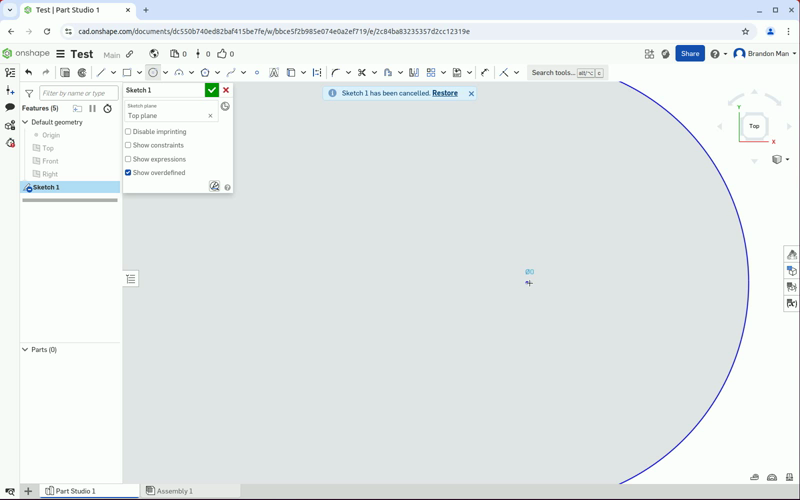
scroll(-6)
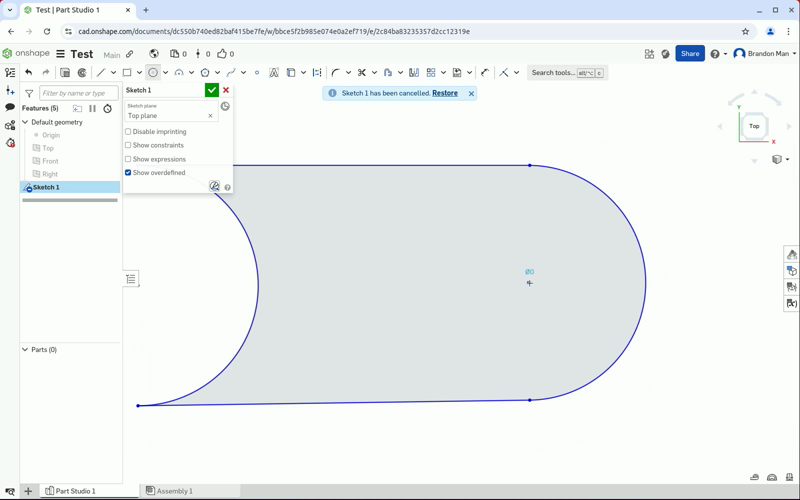
scroll(-6)
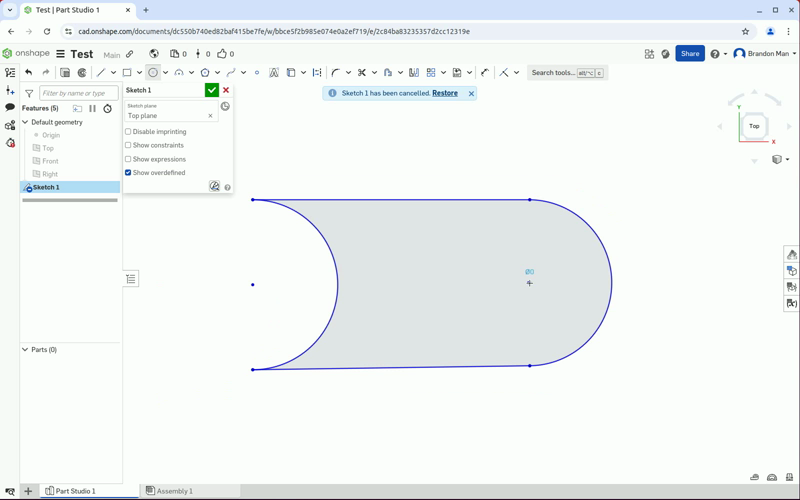
scroll(-6)
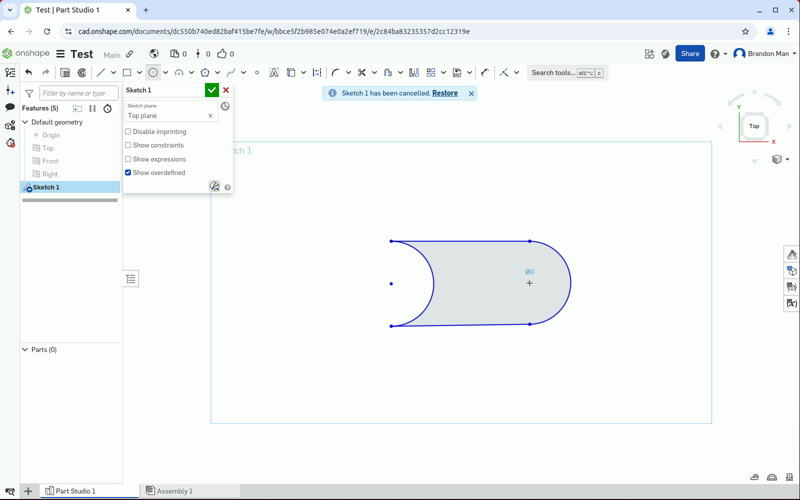
key_up(shift)
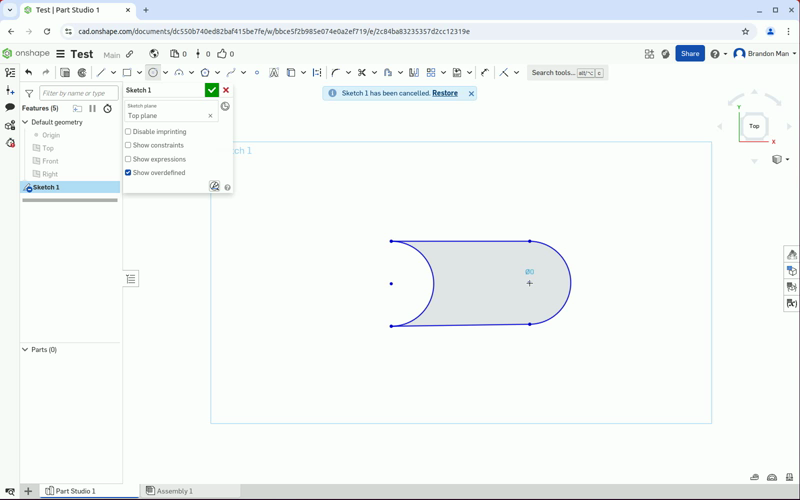
mouse_move(554, 282)
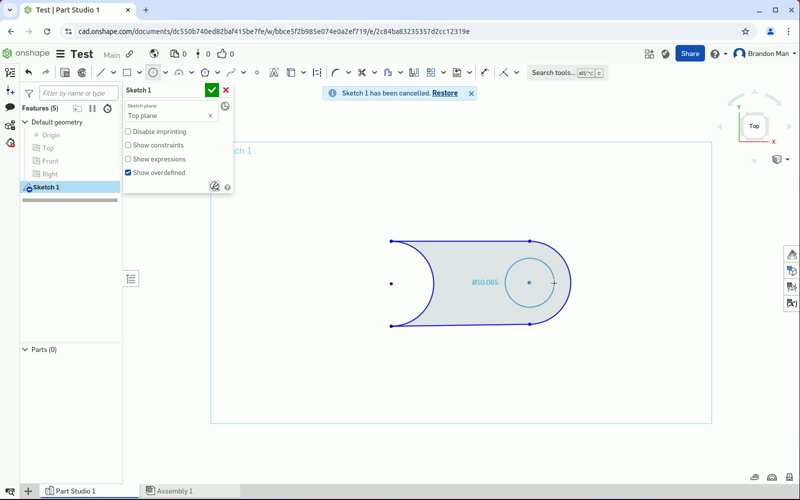
click(554, 282)
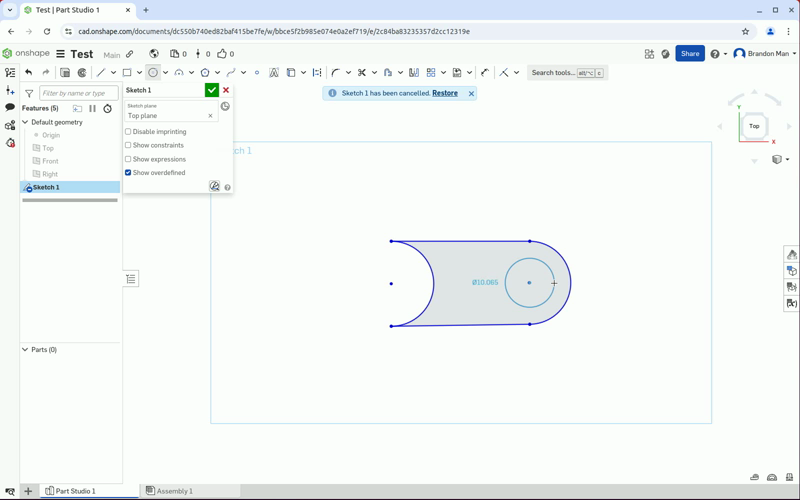
key(esc)
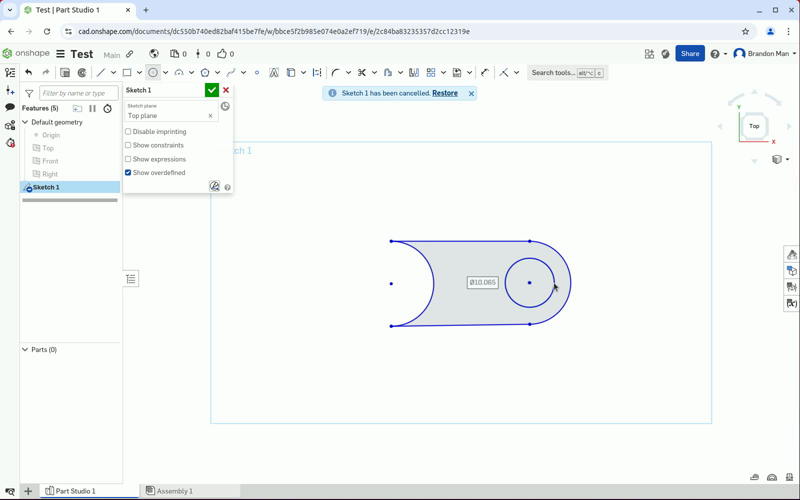
mouse_move(547, 256)
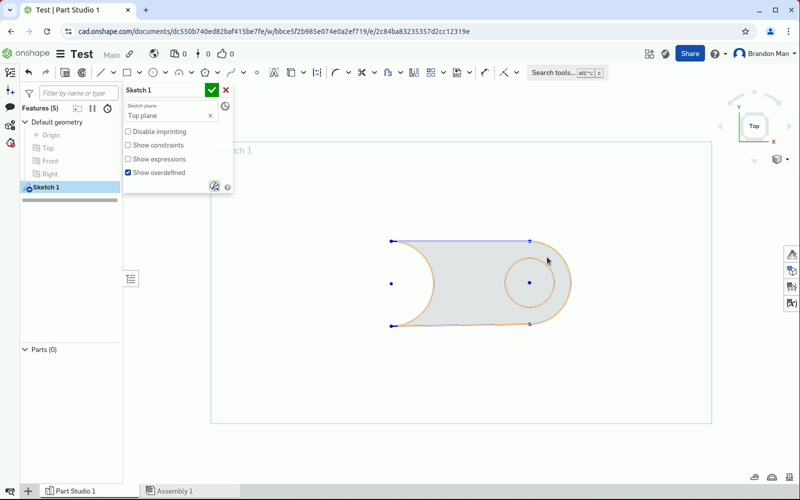
click(547, 256)
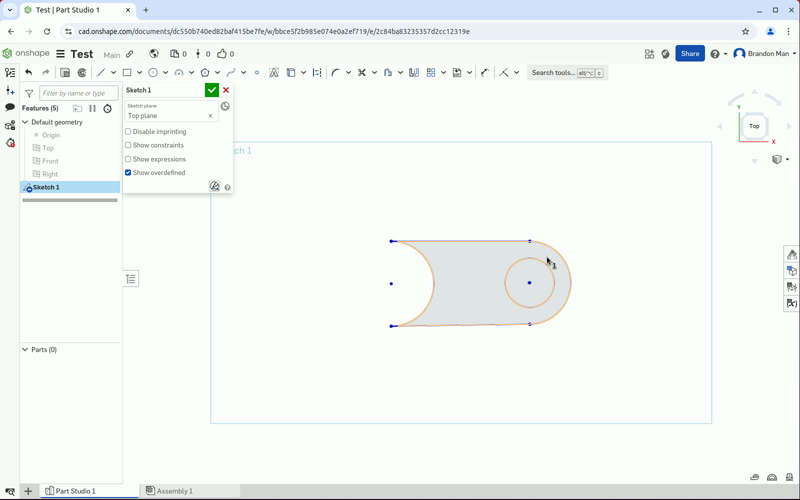
mouse_move(73, 352)
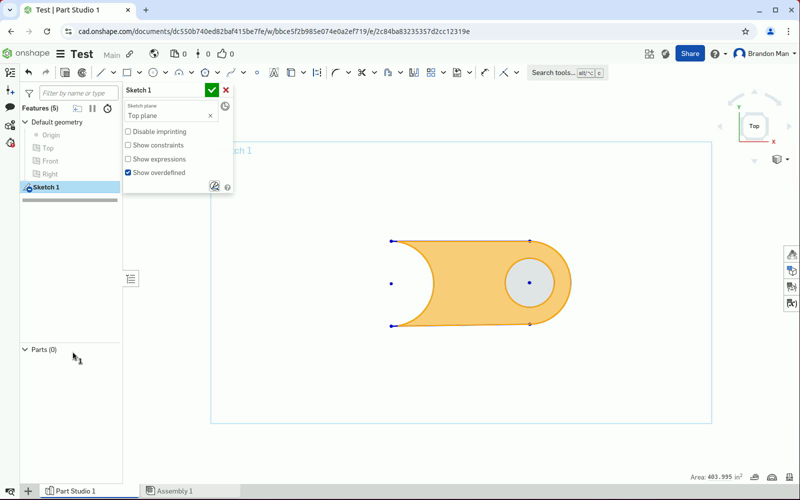
key(shift+y)
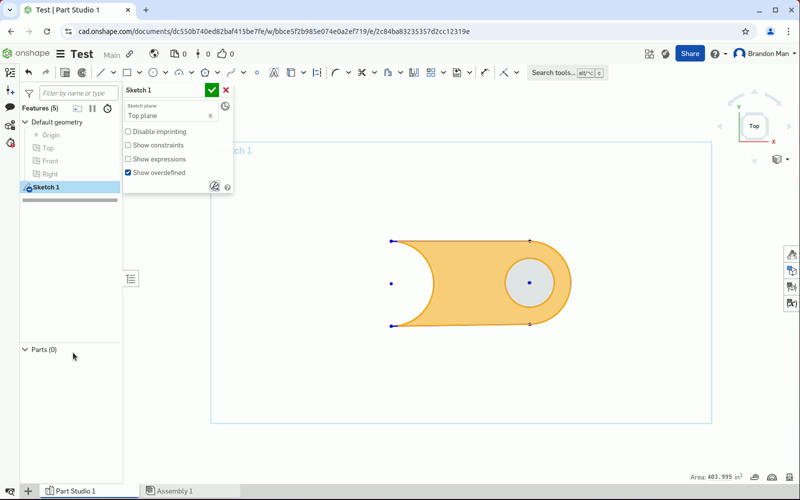
key(shift+e)
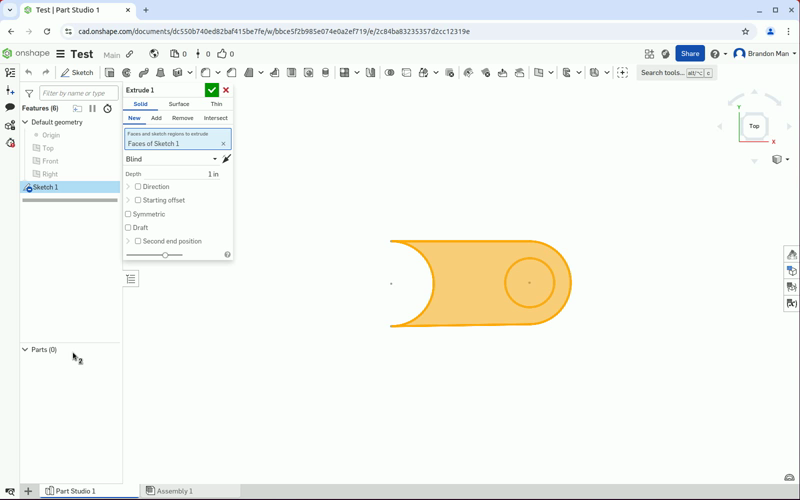
mouse_move(143, 106)
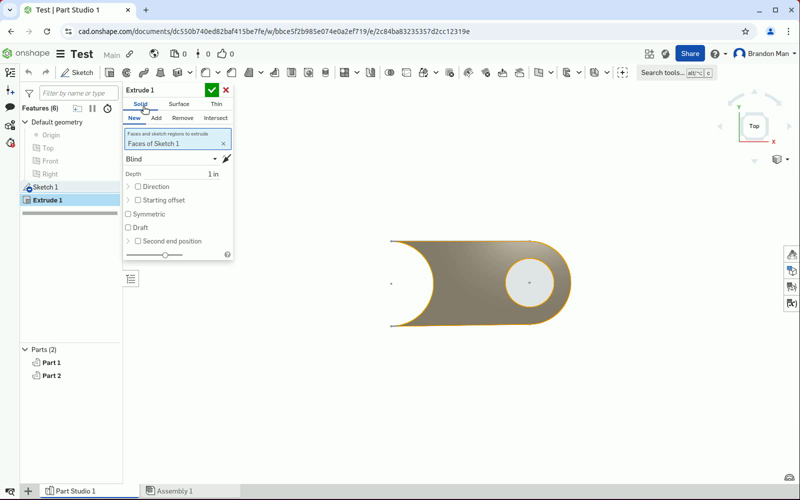
click(143, 106)
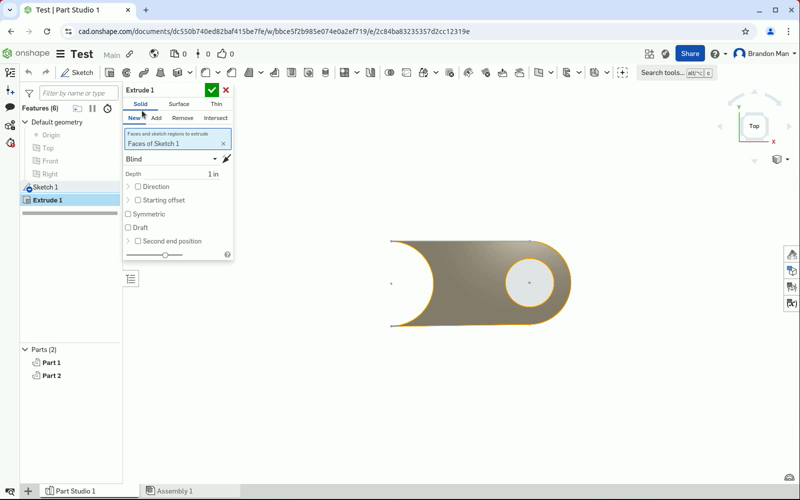
mouse_move(137, 120)
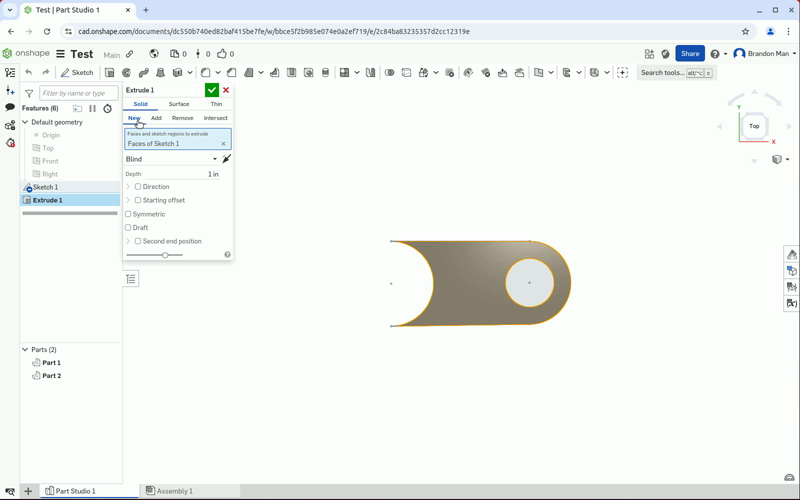
click(137, 120)
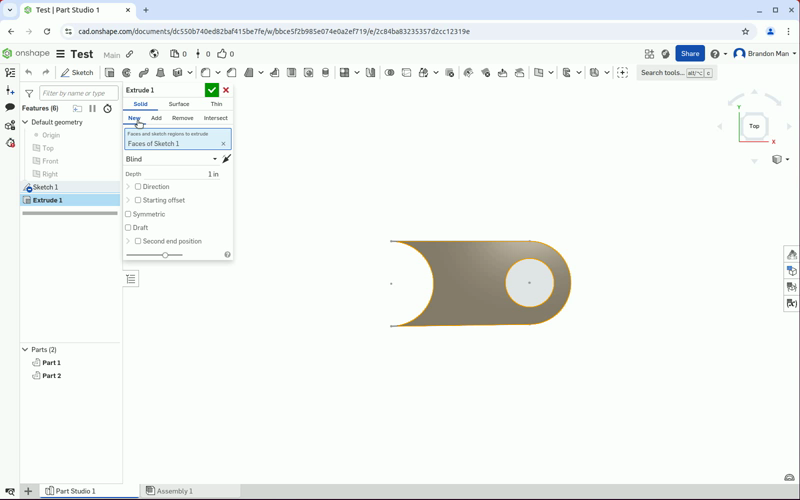
key(tab, 4)
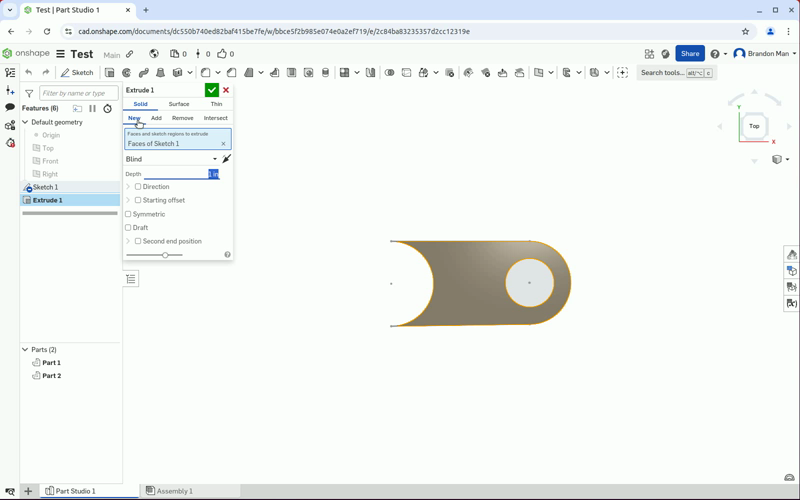
text(7.703)
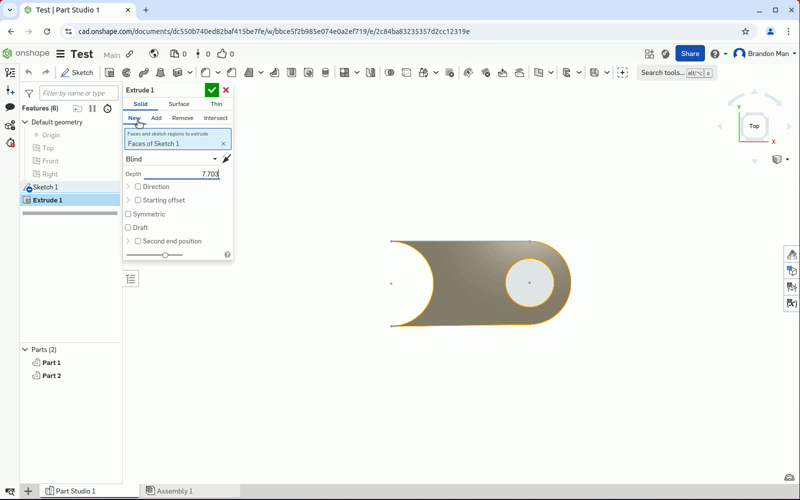
key(enter)
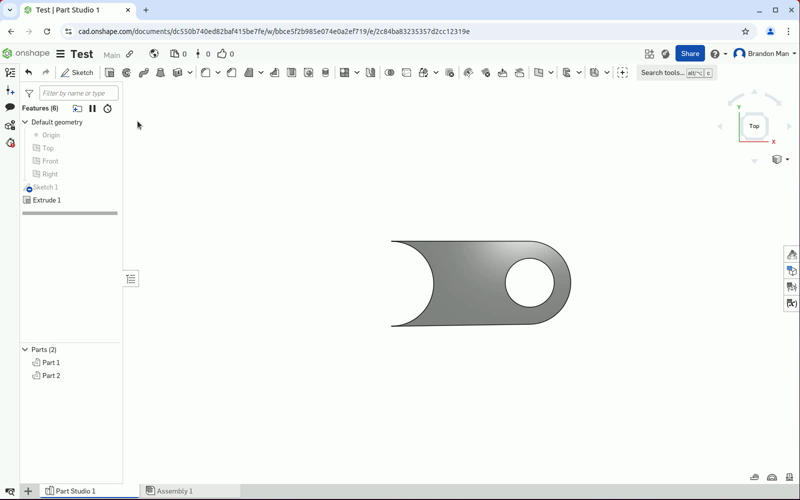
key(shift+h)
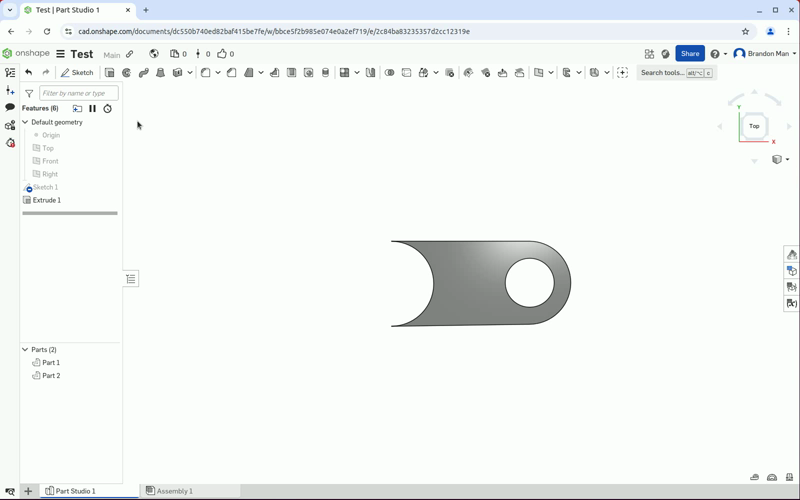
key(shift+h)
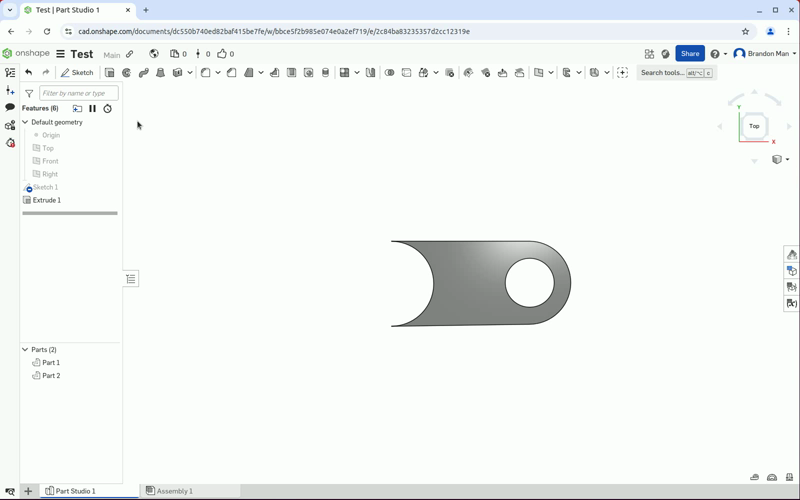
mouse_move(73, 189)
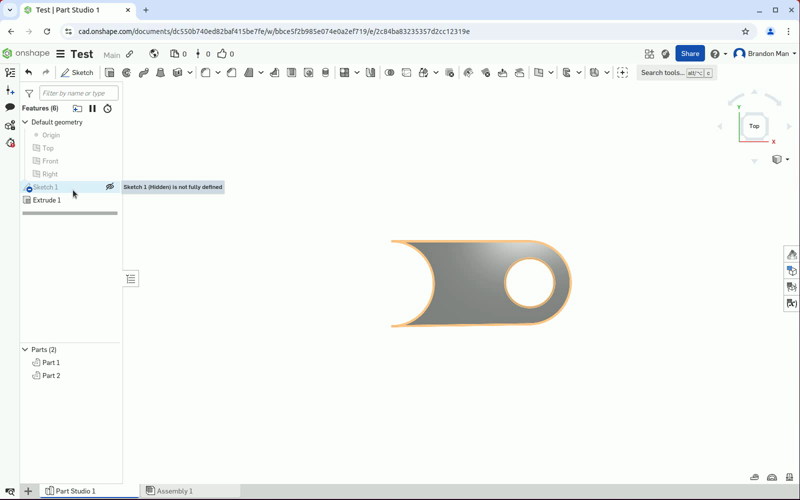
click(73, 189)
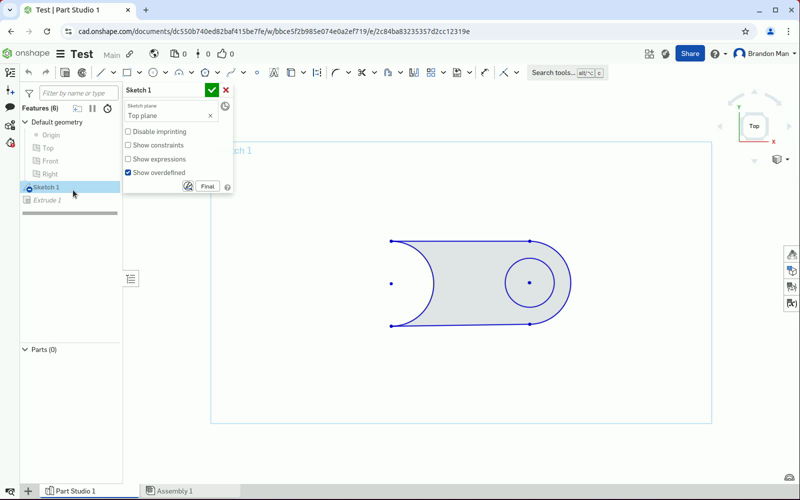
mouse_move(229, 92)
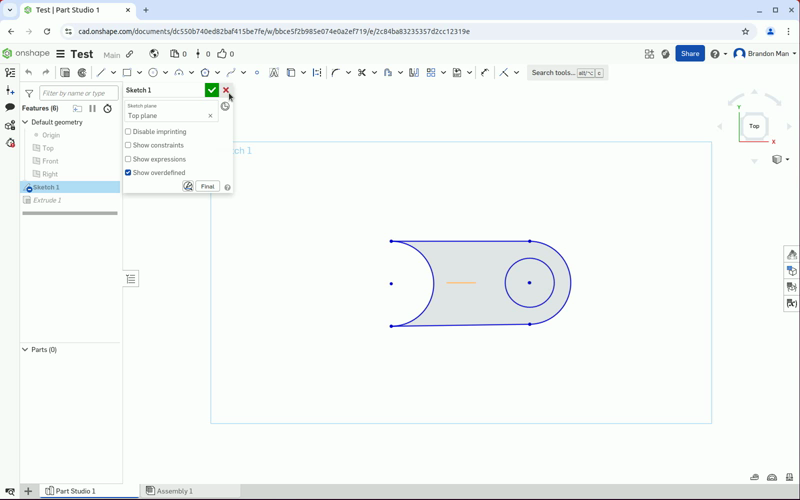
click(229, 92)
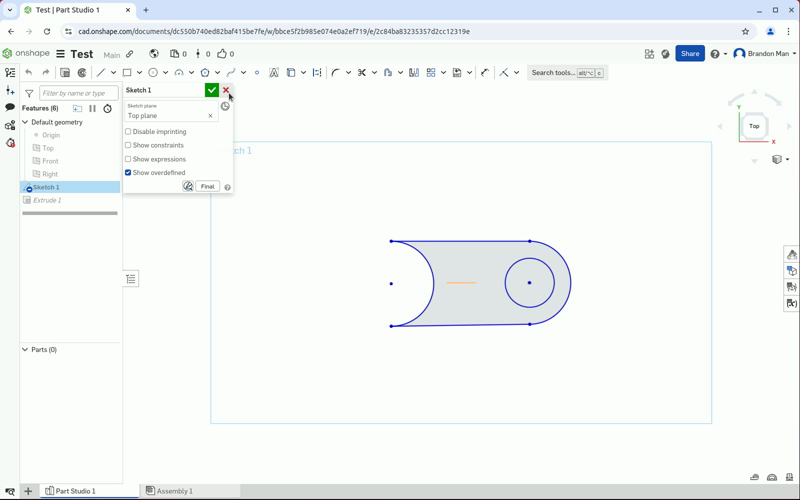
key(shift+s)
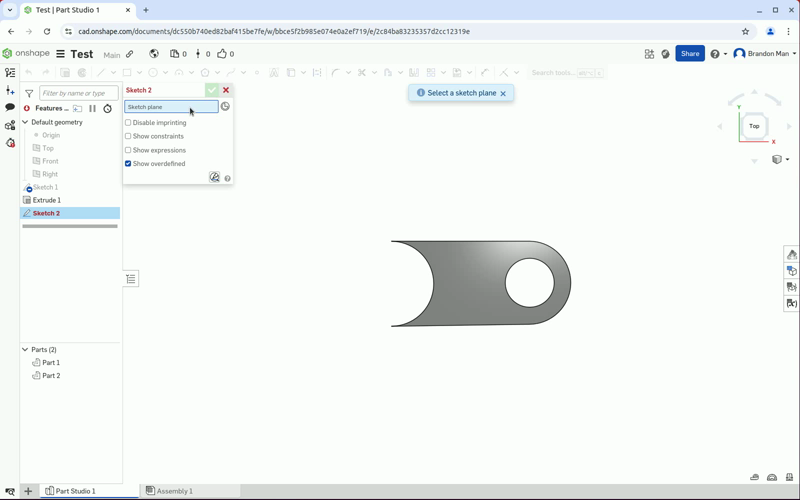
mouse_move(73, 150)
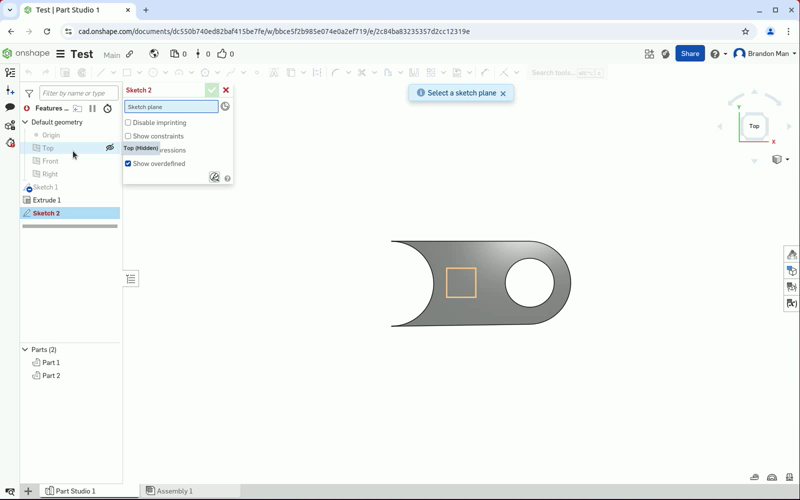
click(73, 150)
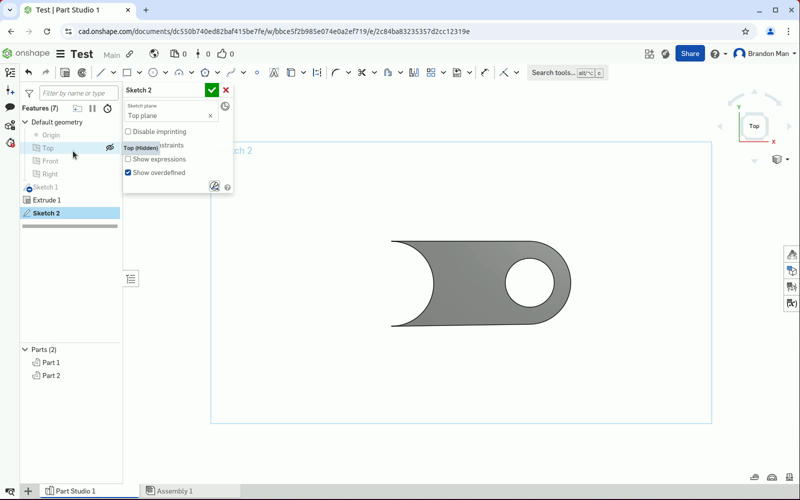
mouse_move(73, 352)
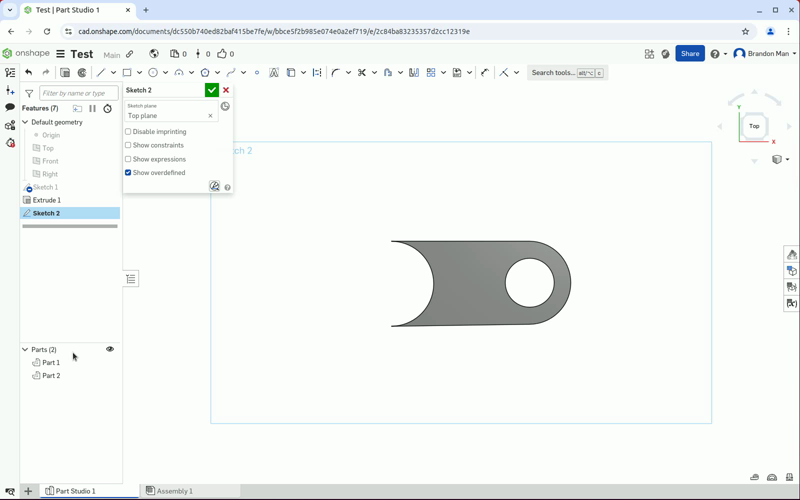
key(y)
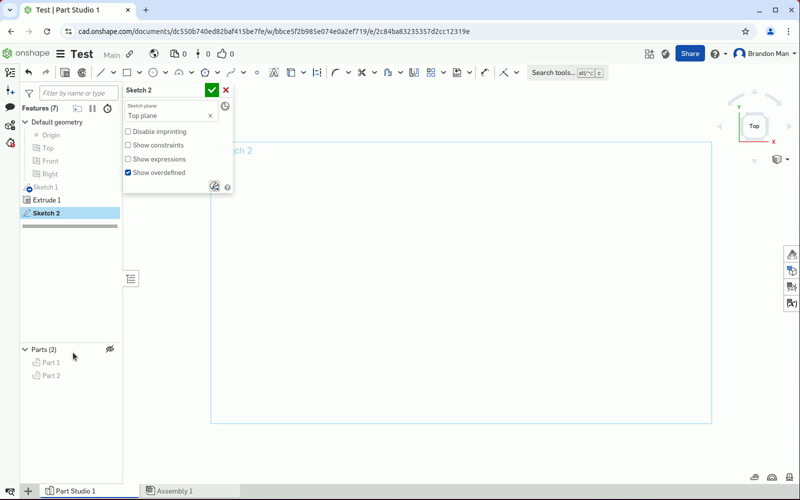
key(c)
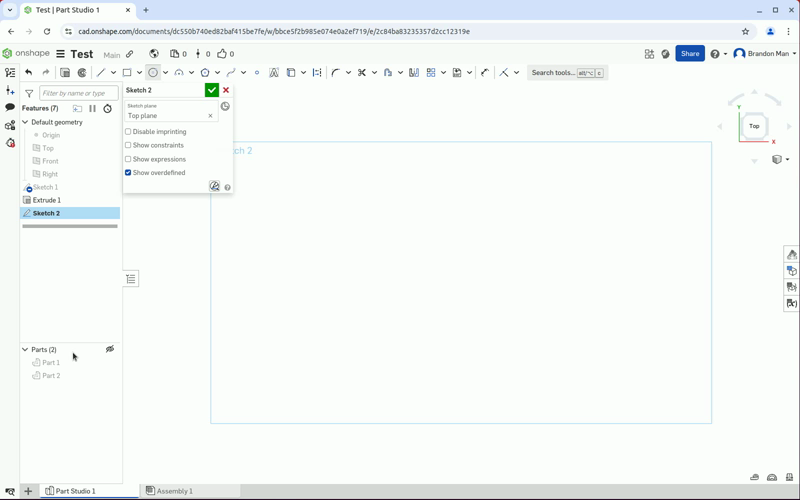
key_down(shift)
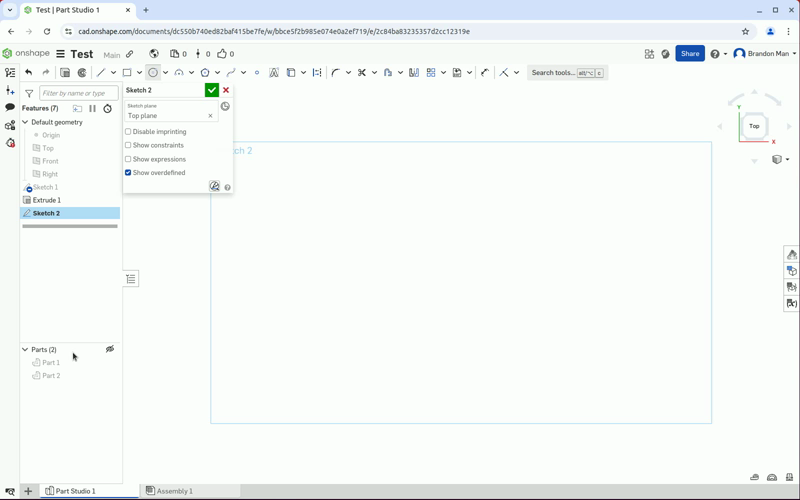
mouse_move(392, 282)
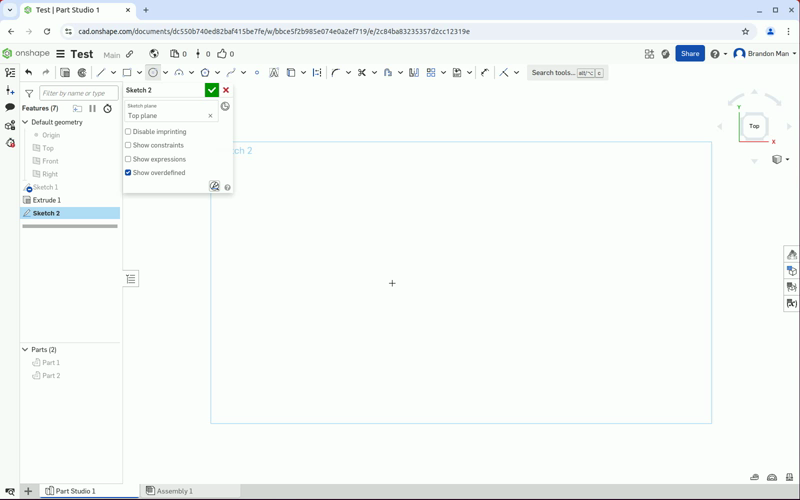
click(392, 282)
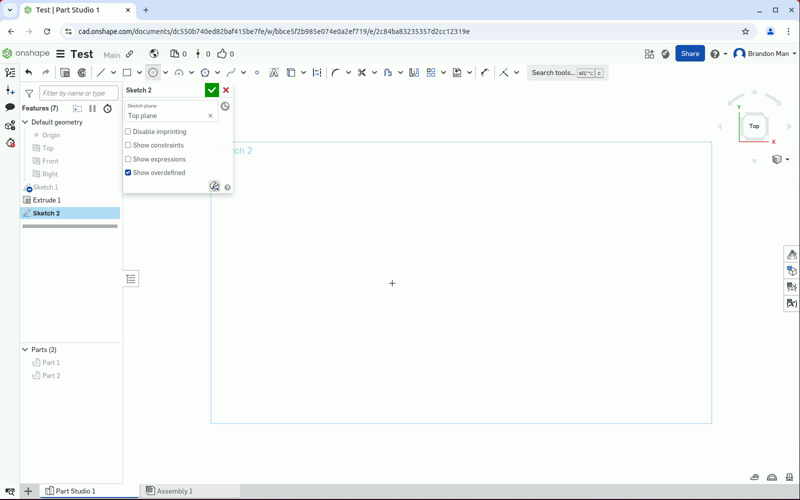
key_up(shift)
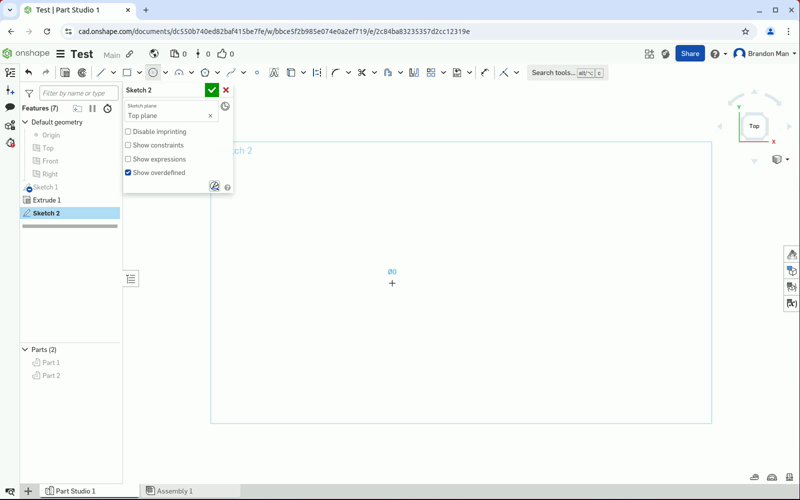
mouse_move(435, 282)
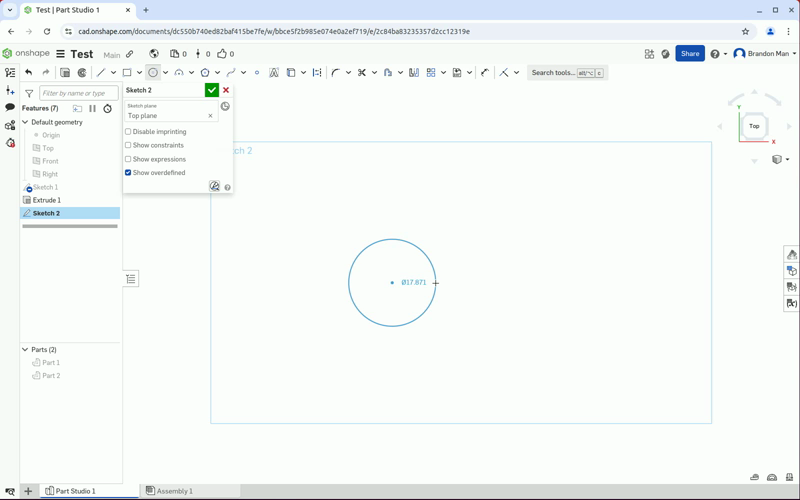
click(435, 282)
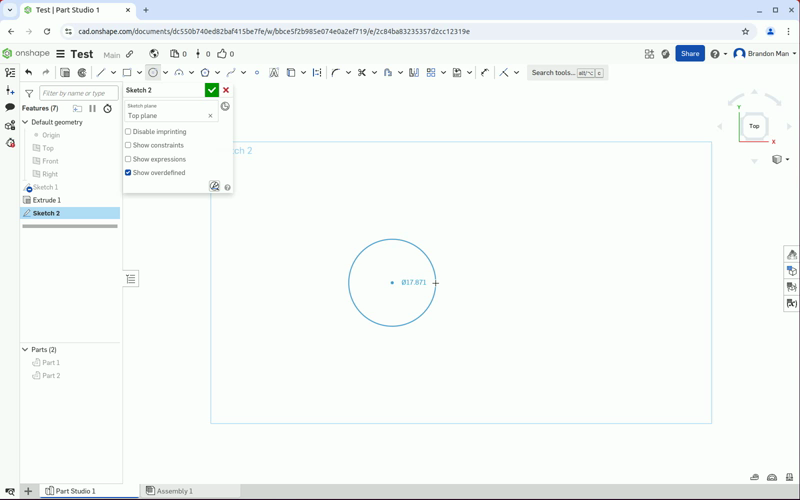
key(esc)
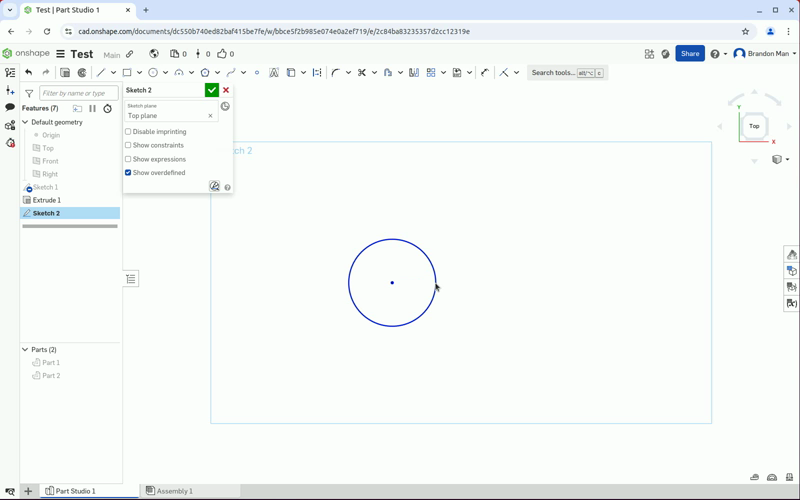
key(c)
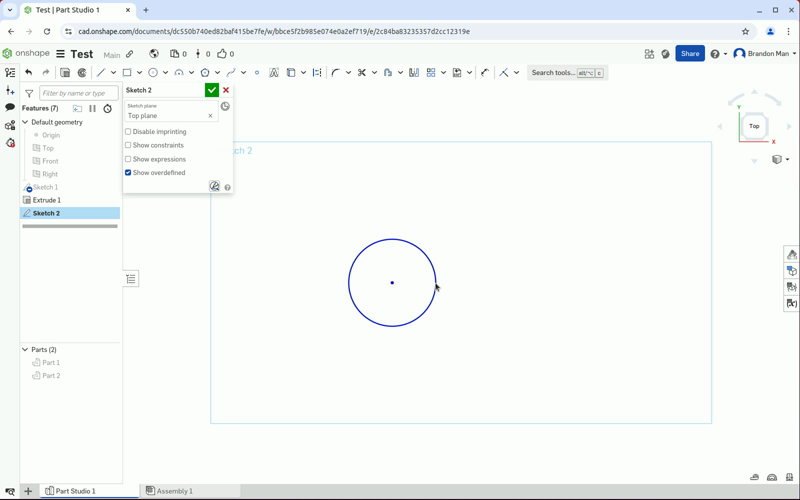
key_down(shift)
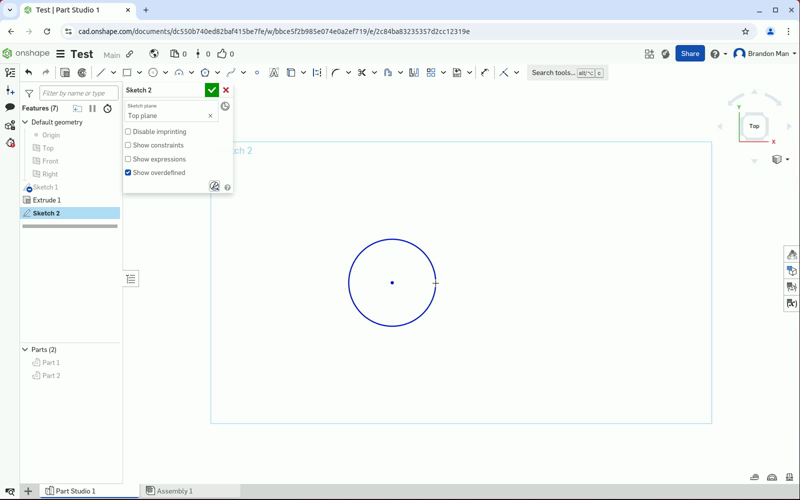
mouse_move(392, 282)
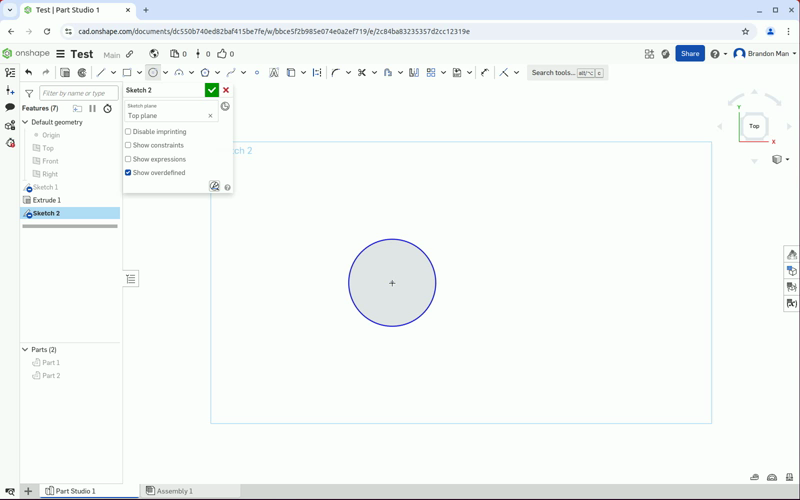
click(392, 282)
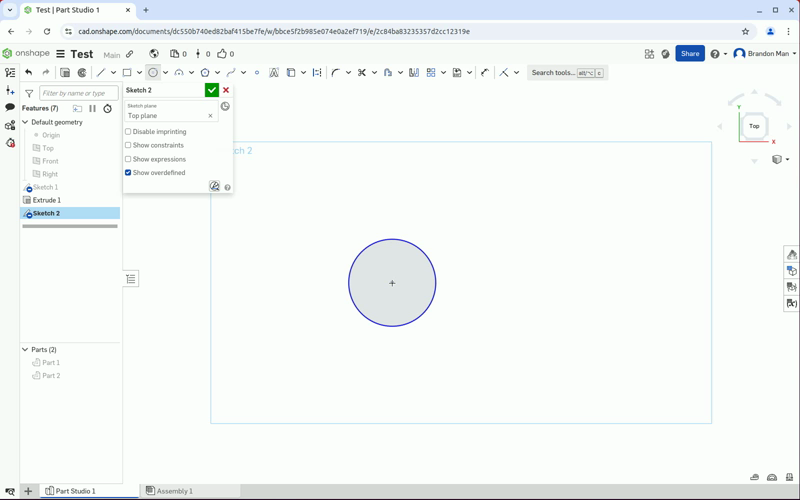
key_up(shift)
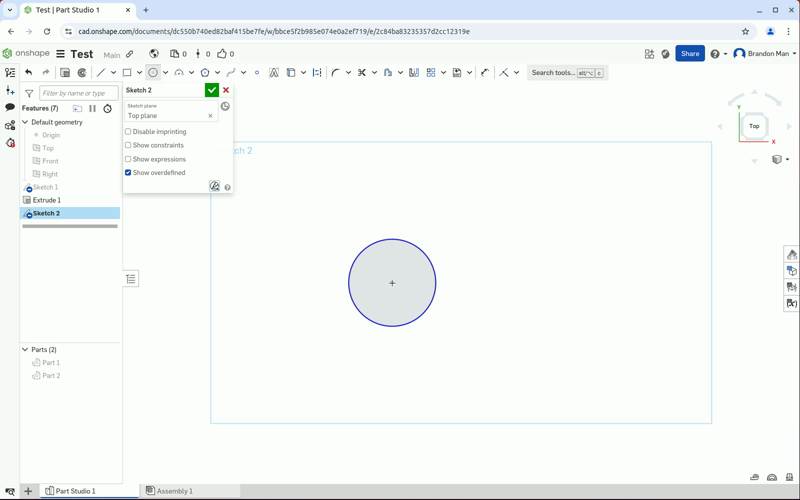
mouse_move(415, 282)
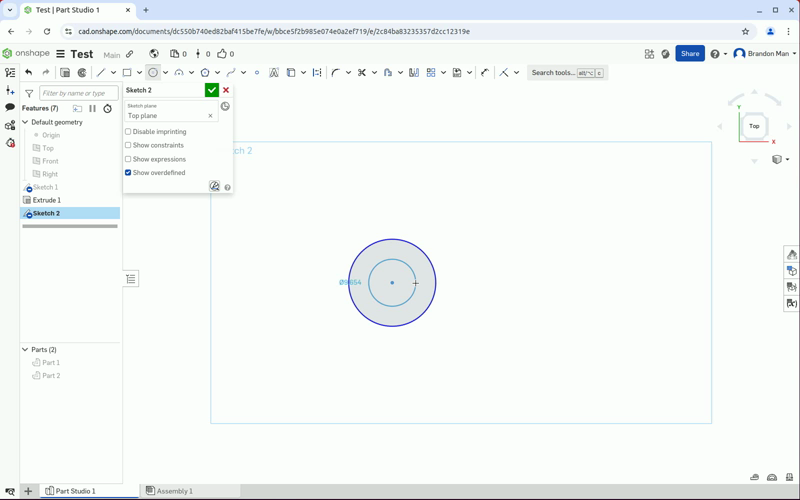
click(415, 282)
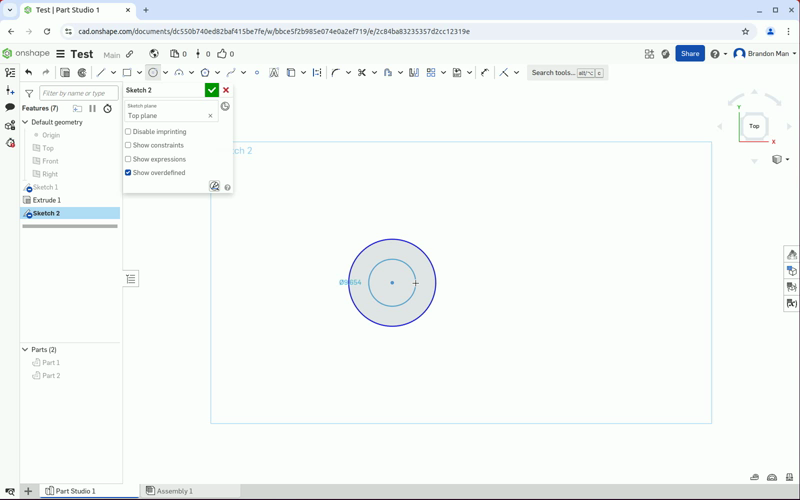
key(esc)
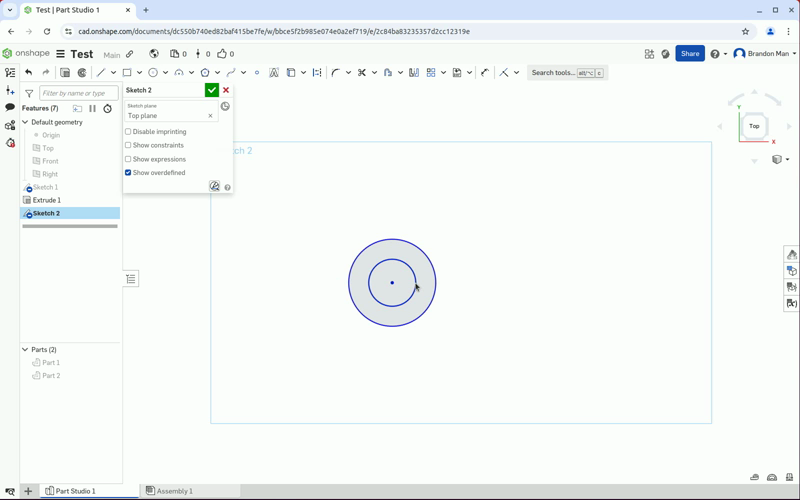
mouse_move(420, 299)
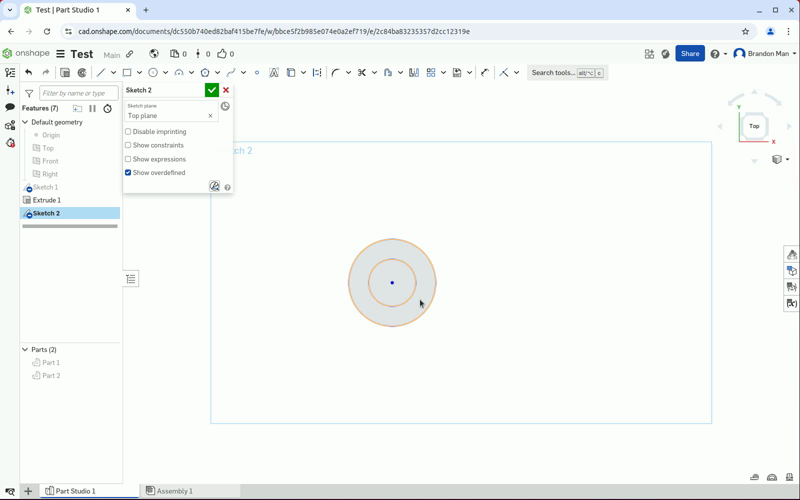
click(420, 299)
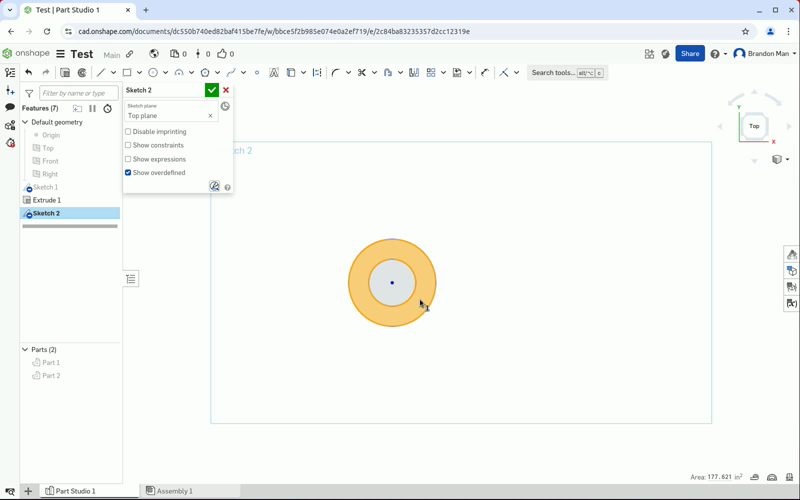
mouse_move(73, 352)
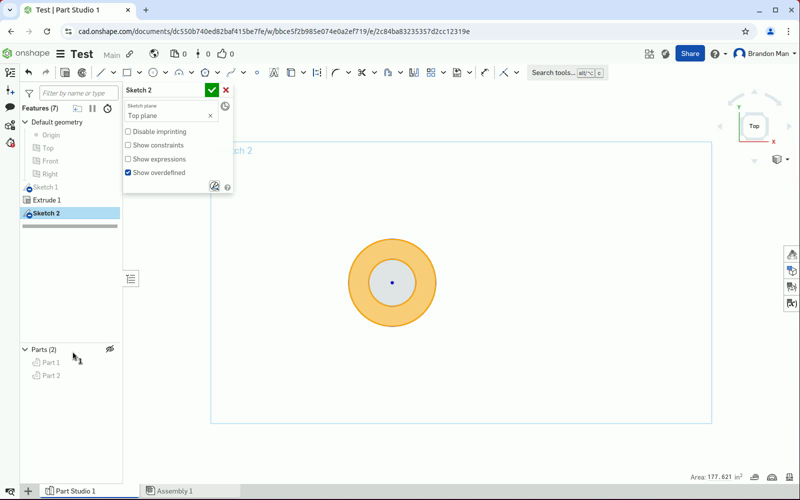
key(shift+y)
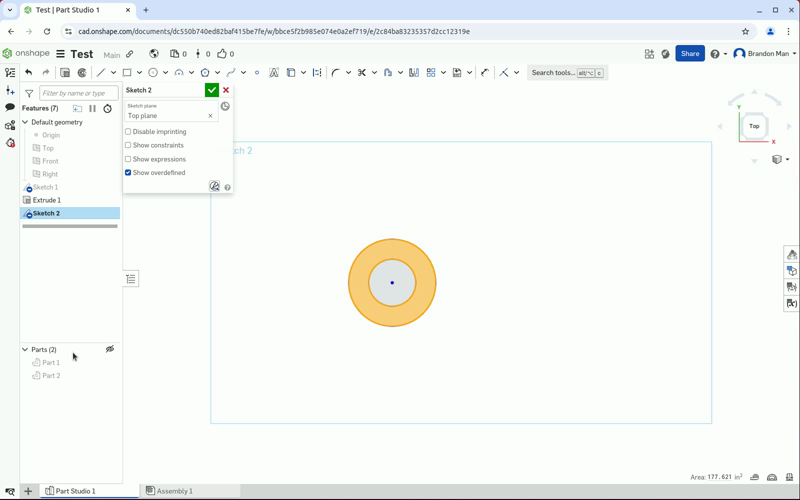
key(shift+e)
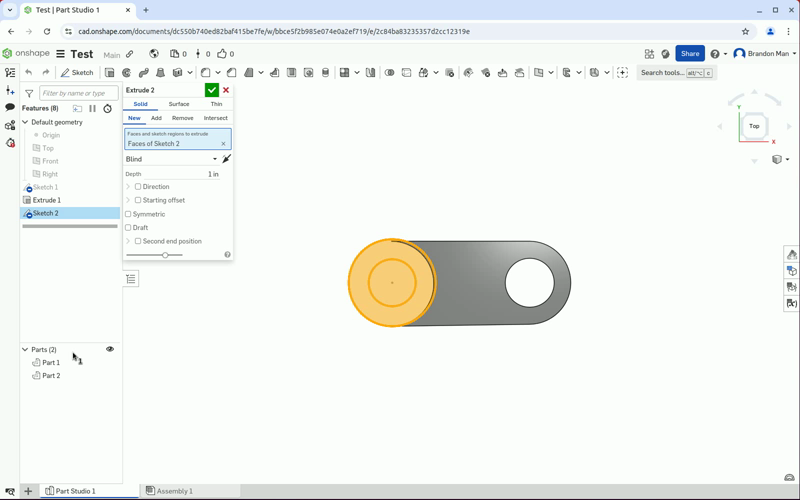
mouse_move(143, 106)
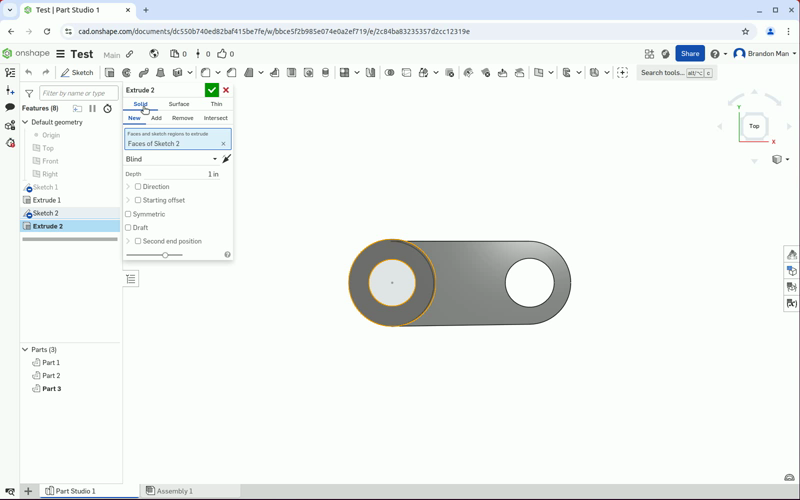
click(143, 106)
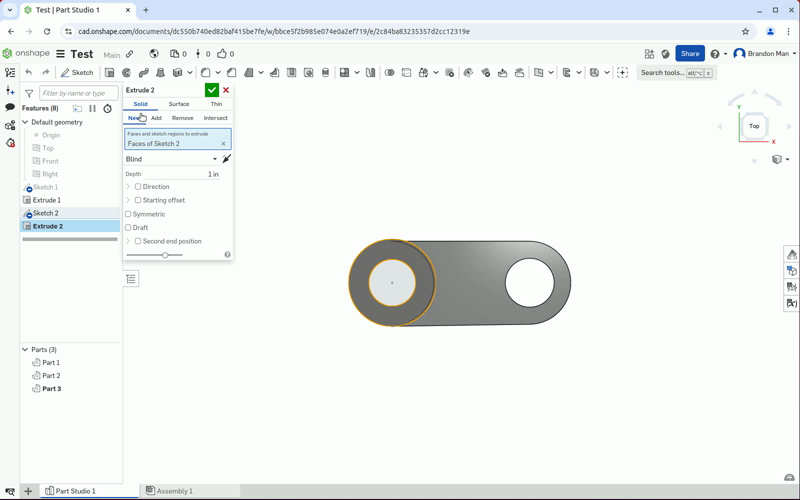
mouse_move(137, 120)
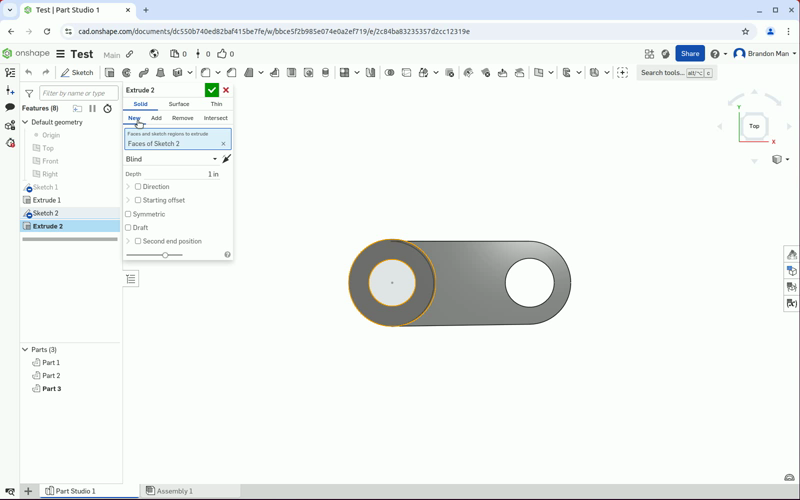
click(137, 120)
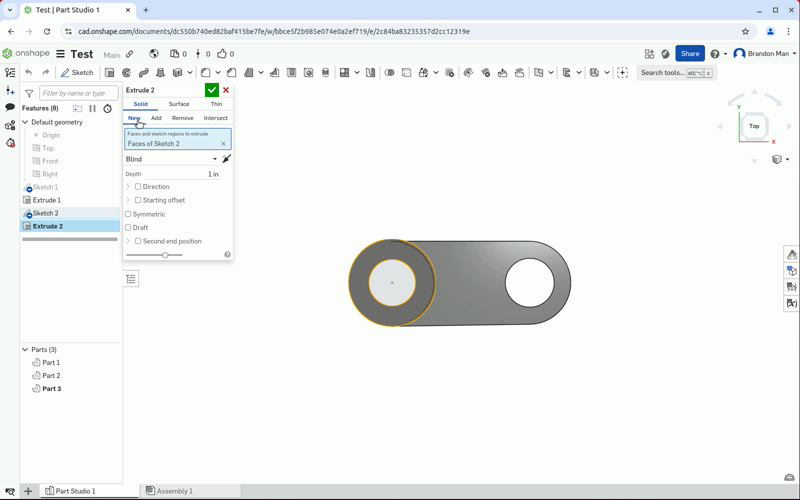
key(tab, 4)
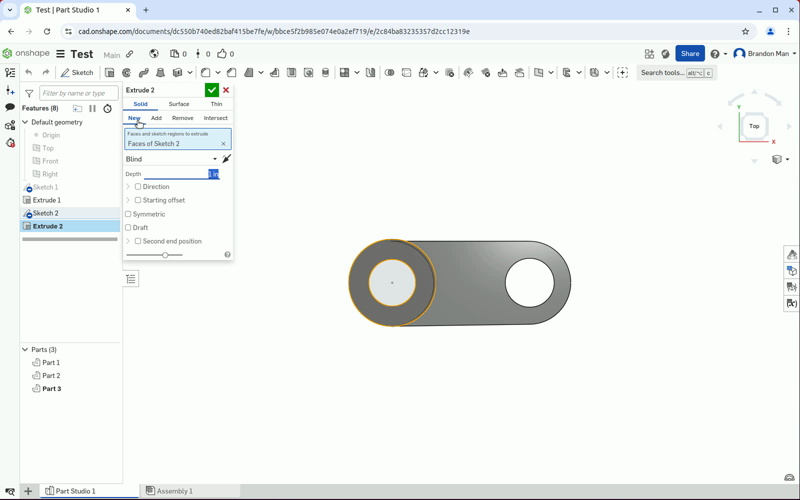
text(15.646)
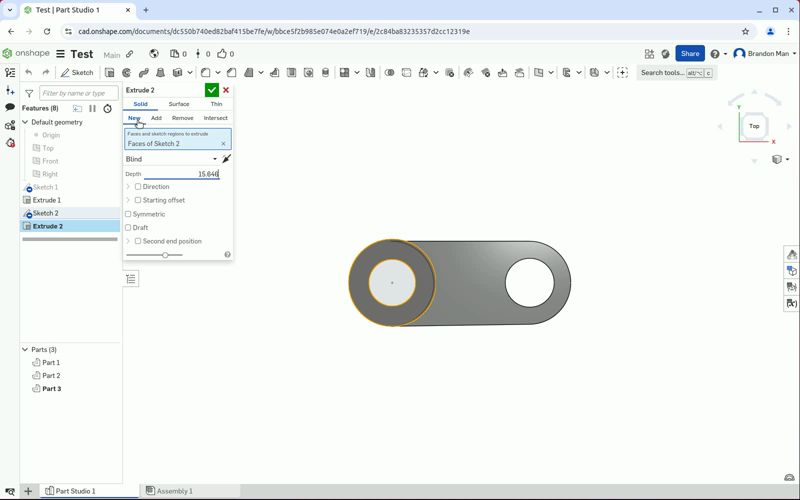
key(enter)
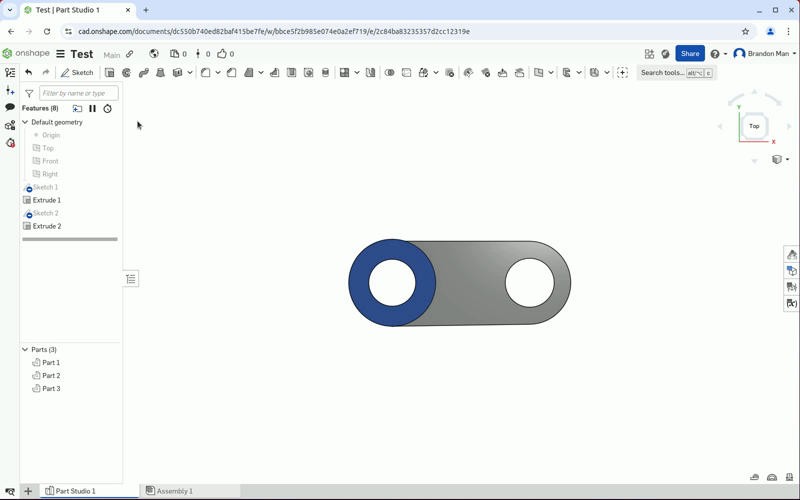
key(shift+h)
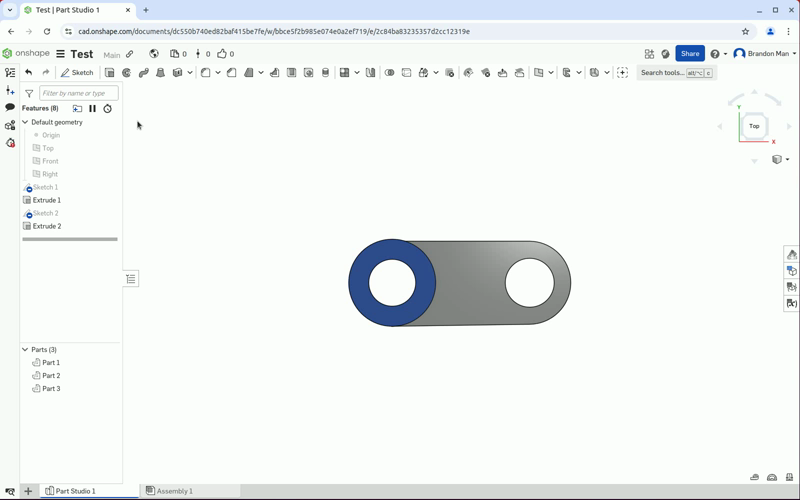
key(shift+h)
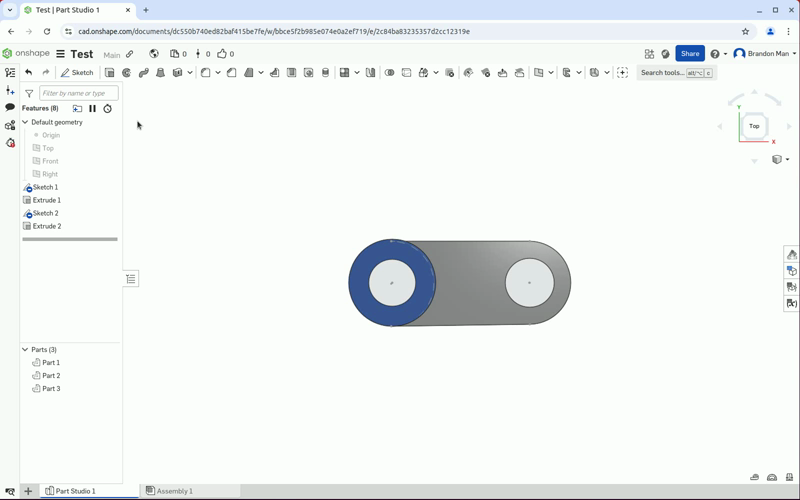
key(shift+7)
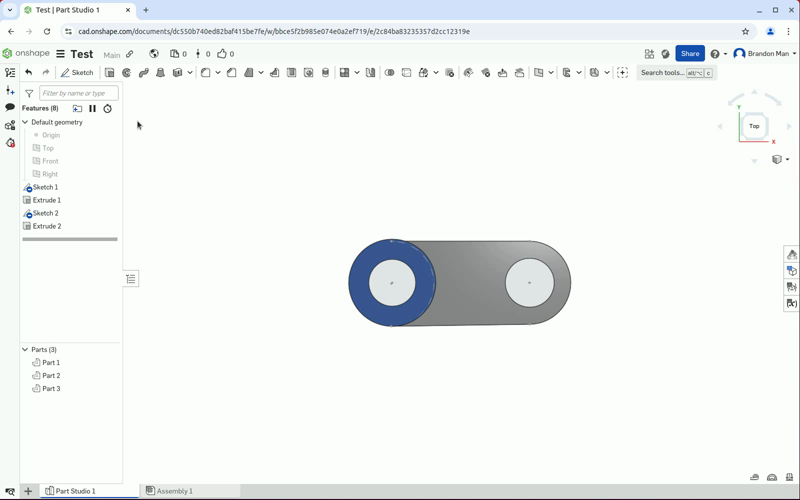
key(up, 3)
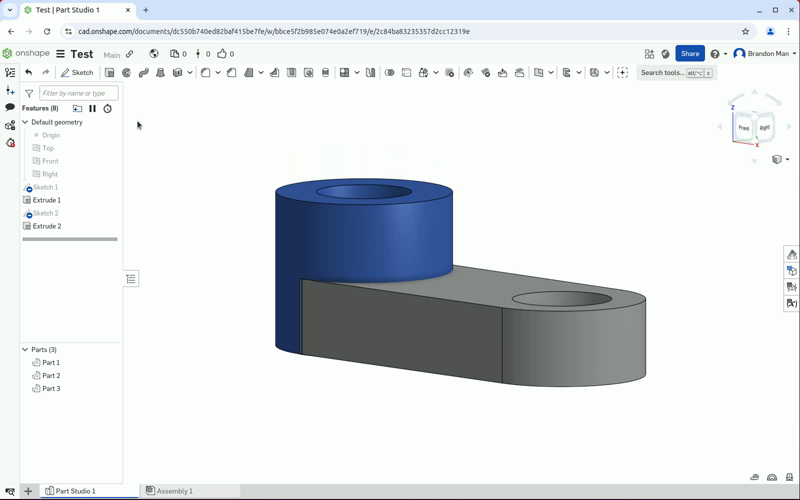
key(left, 3)
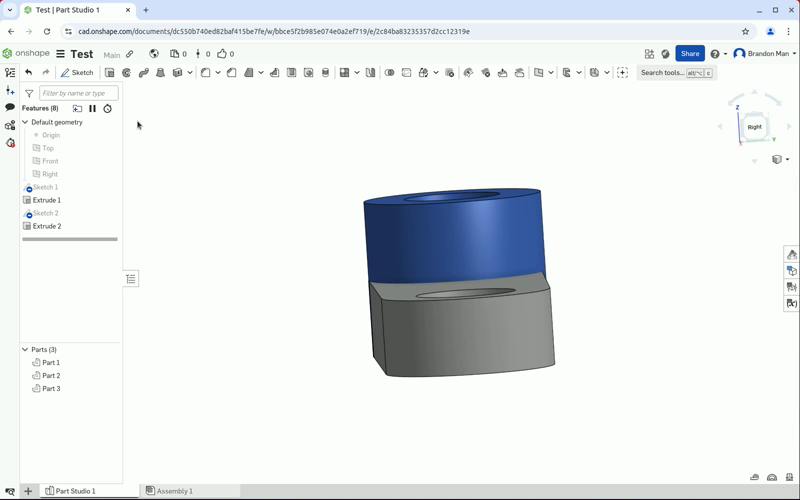
key(right, 3)
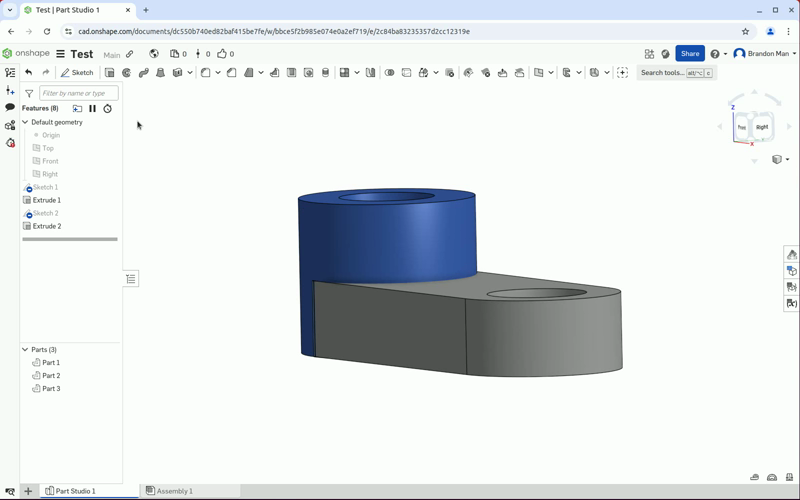
key(down, 3)
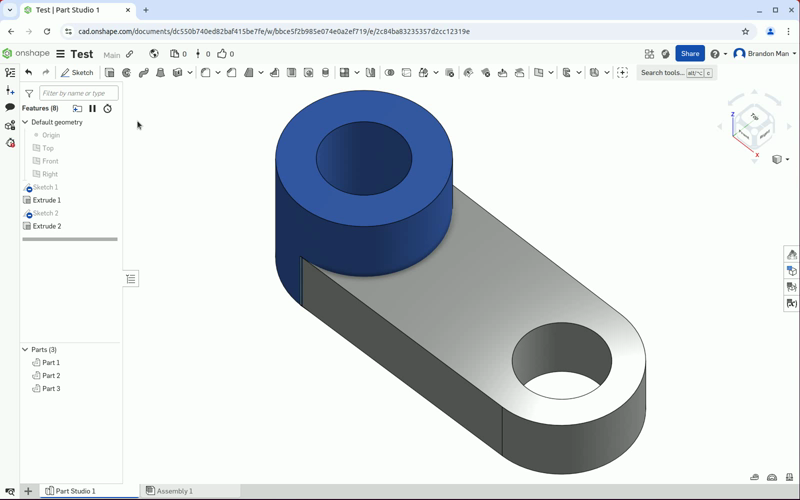
mouse_move(73, 189)
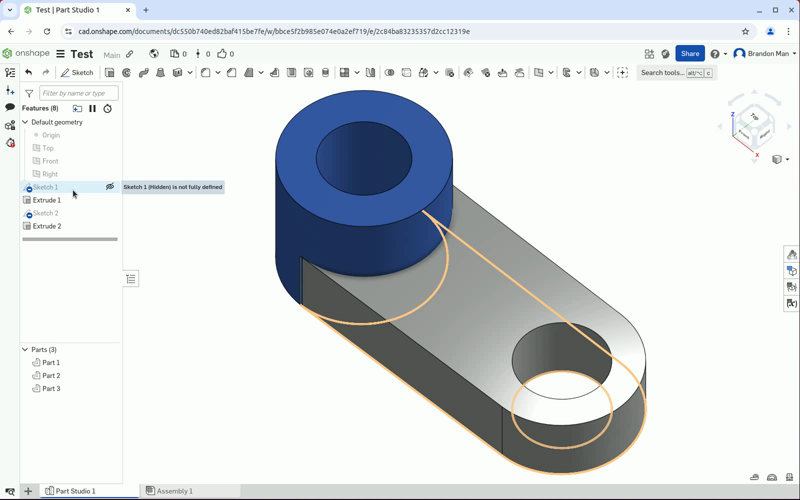
click(73, 189)